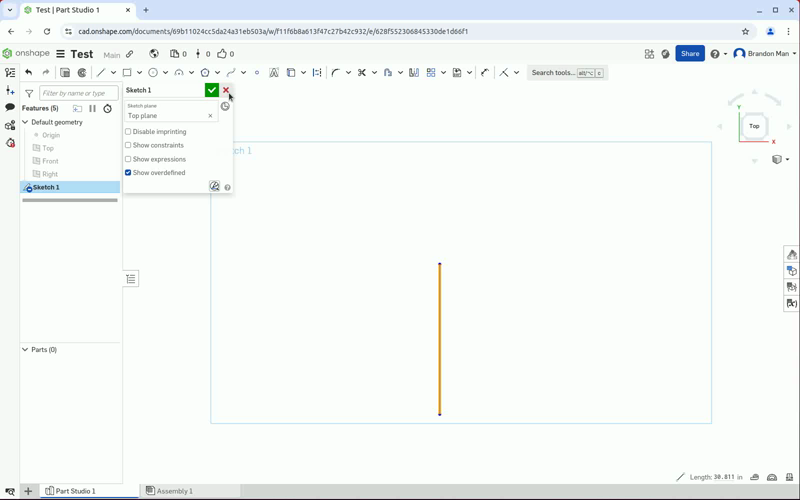
key(shift+h)
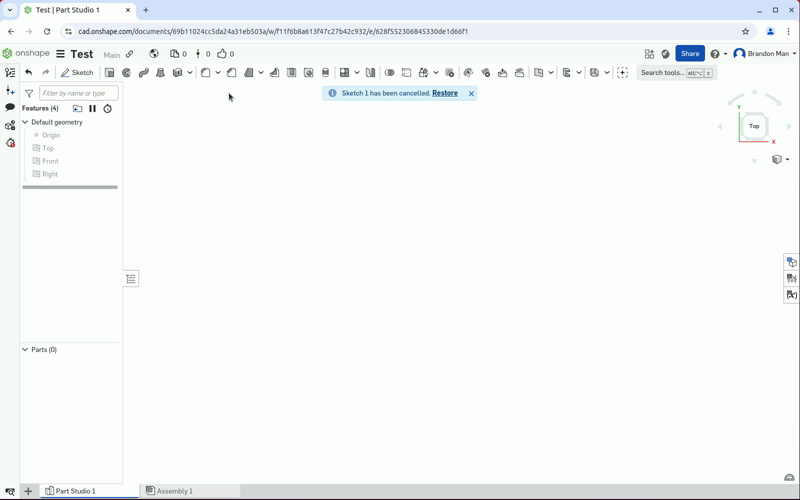
mouse_move(73, 352)
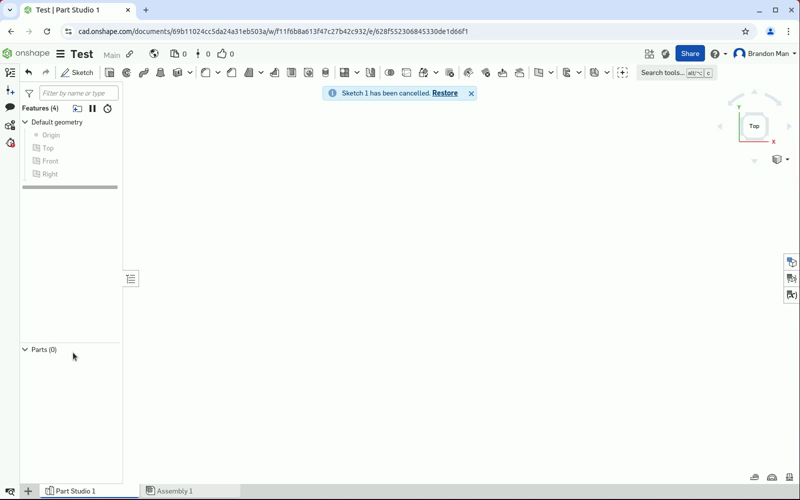
key(y)
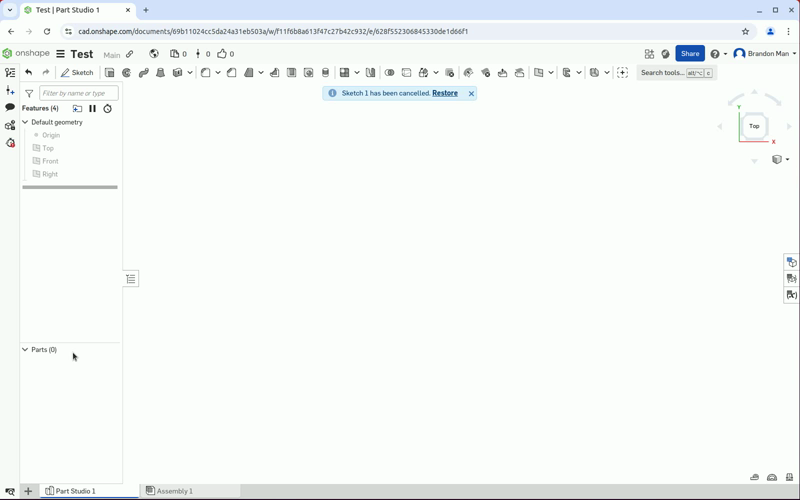
key(shift+p)
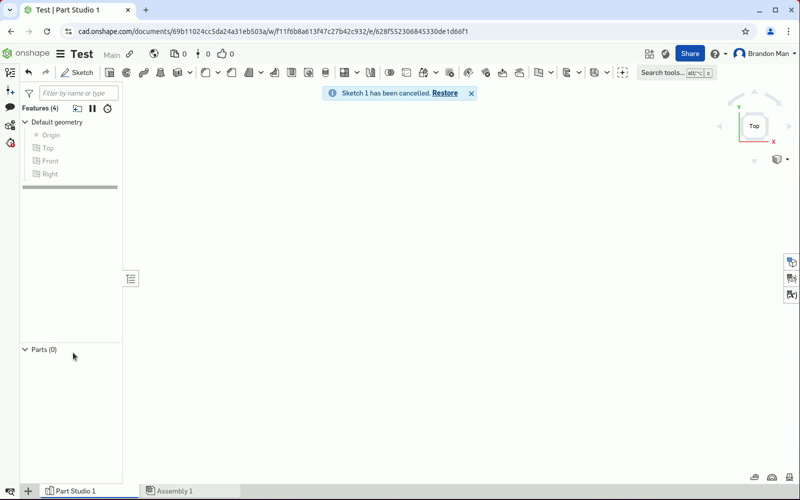
key(space)
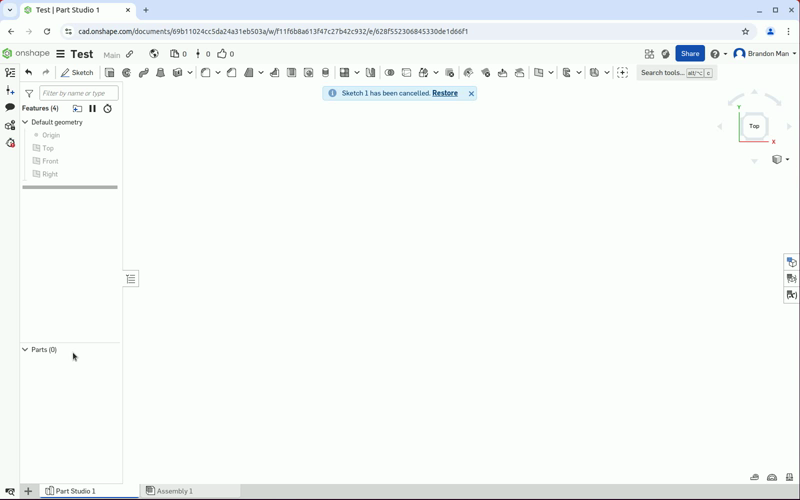
key_down(shift)
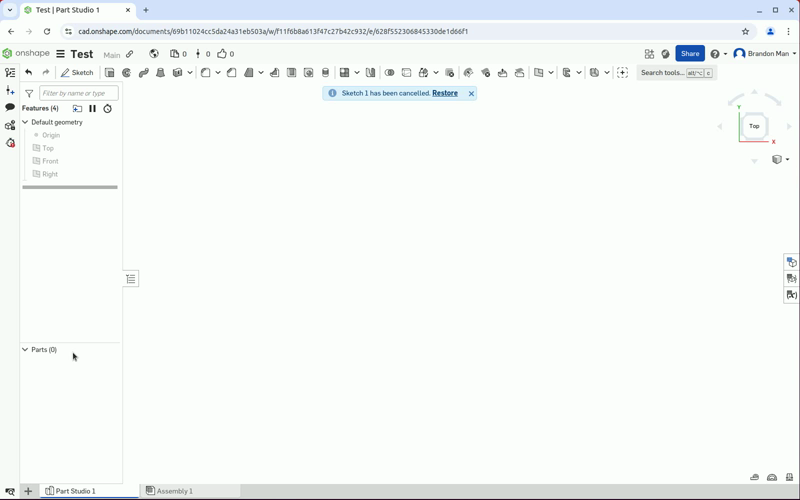
key(up)
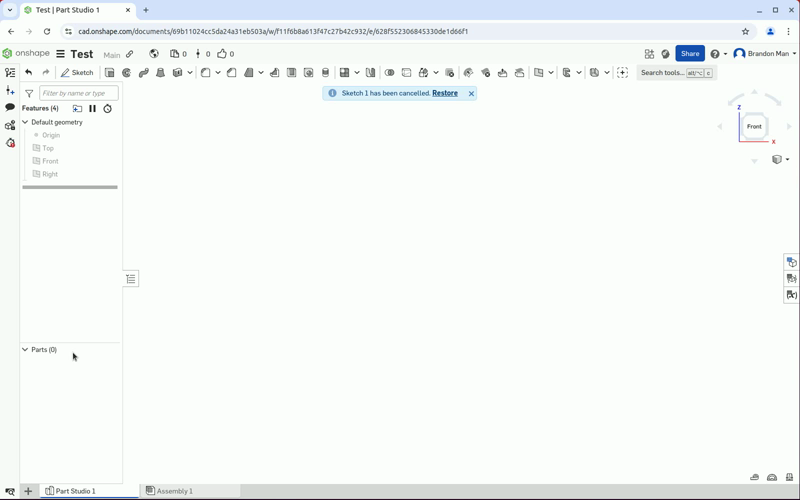
key_up(shift)
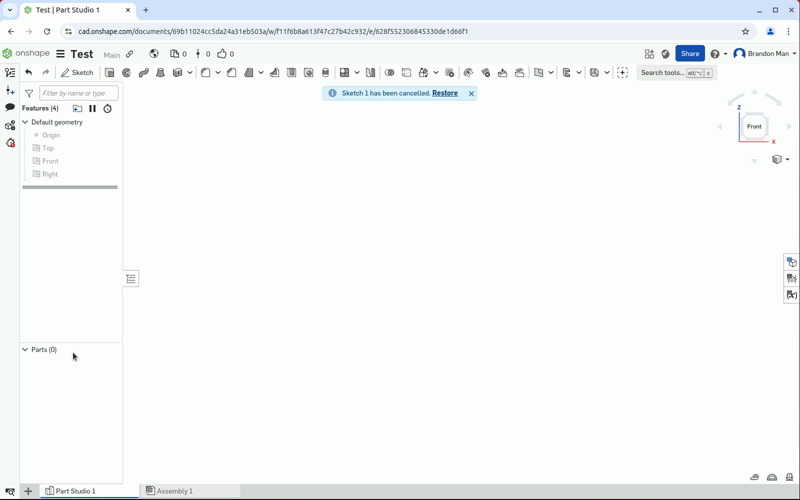
mouse_move(73, 352)
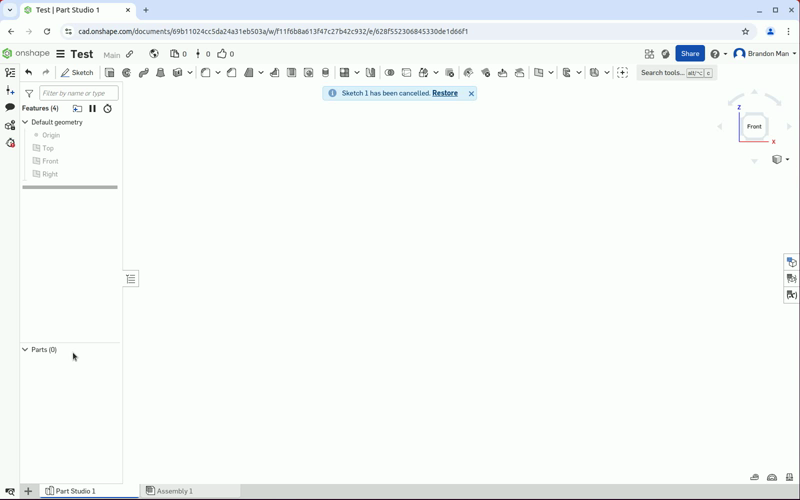
key(shift+y)
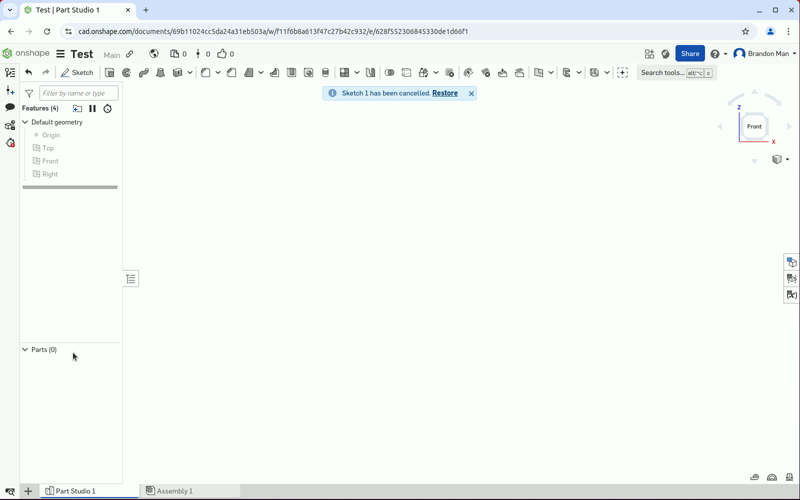
key(shift+s)
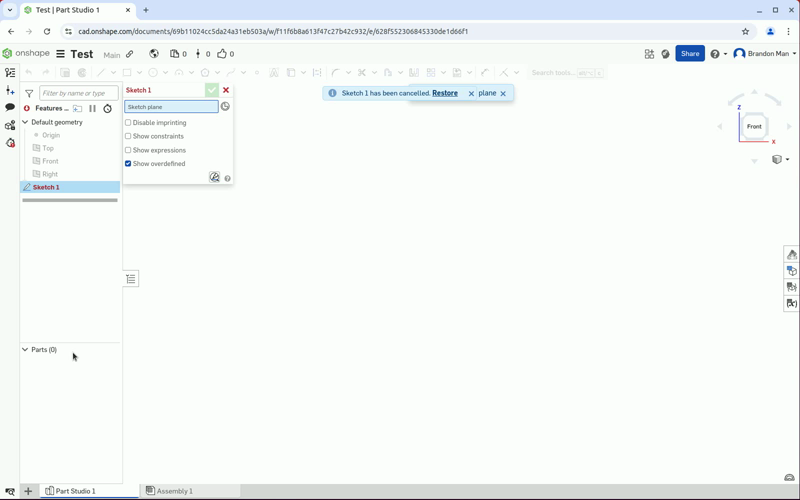
mouse_move(73, 163)
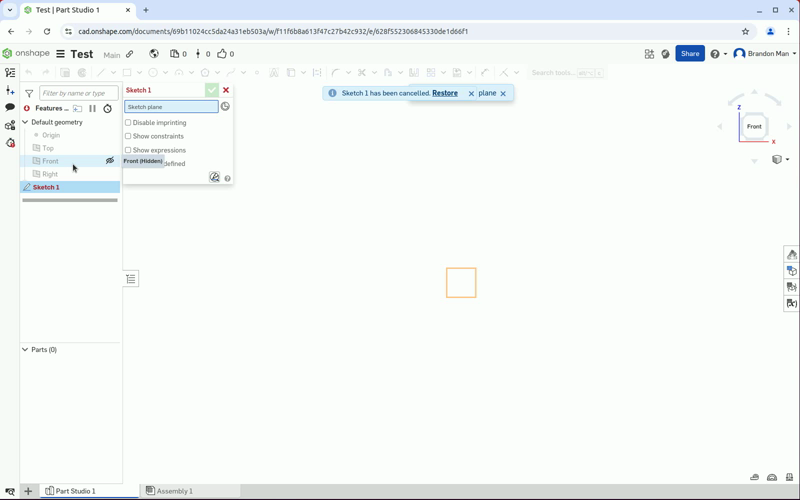
click(73, 163)
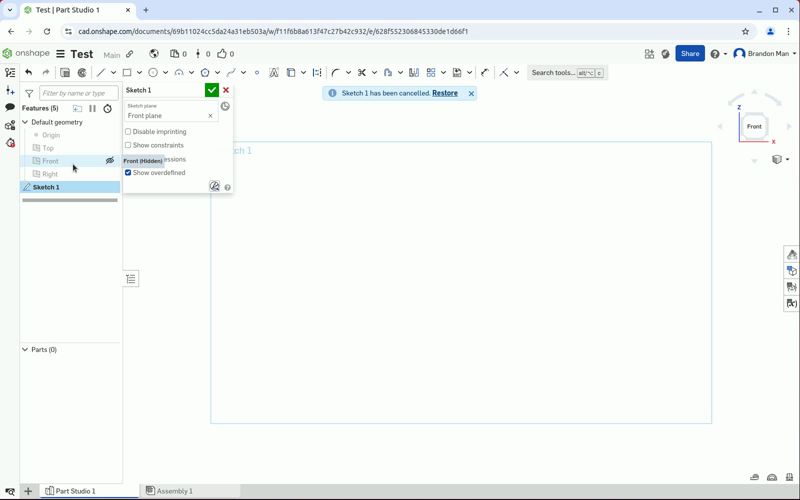
mouse_move(73, 352)
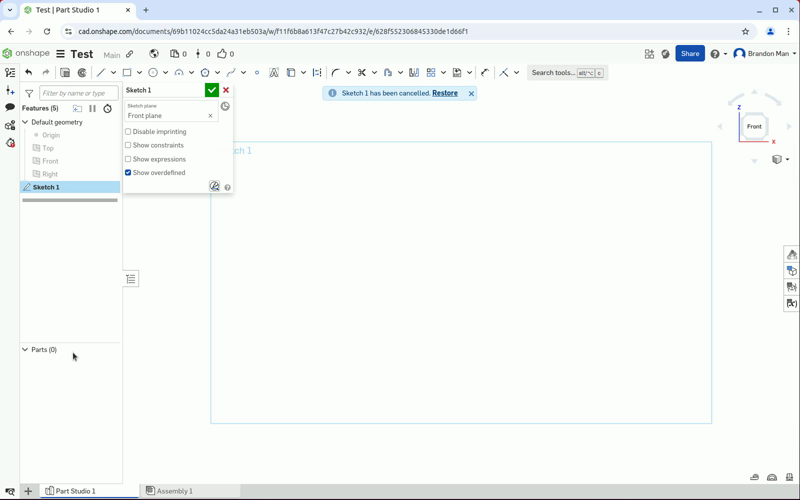
key(y)
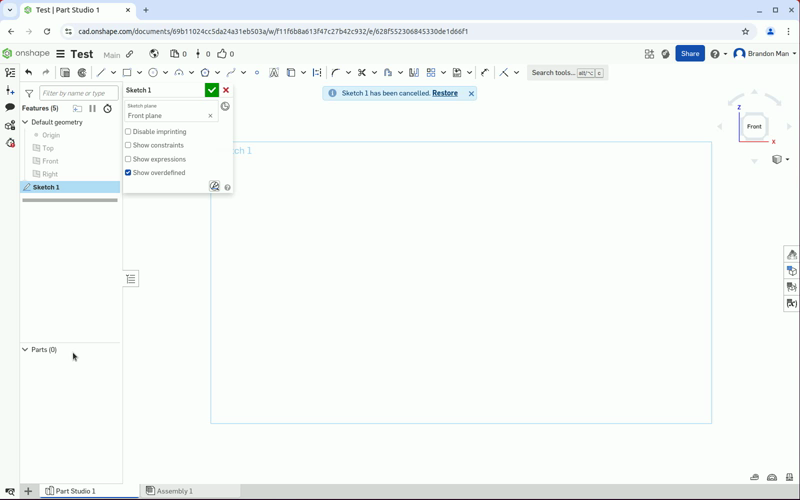
key(l)
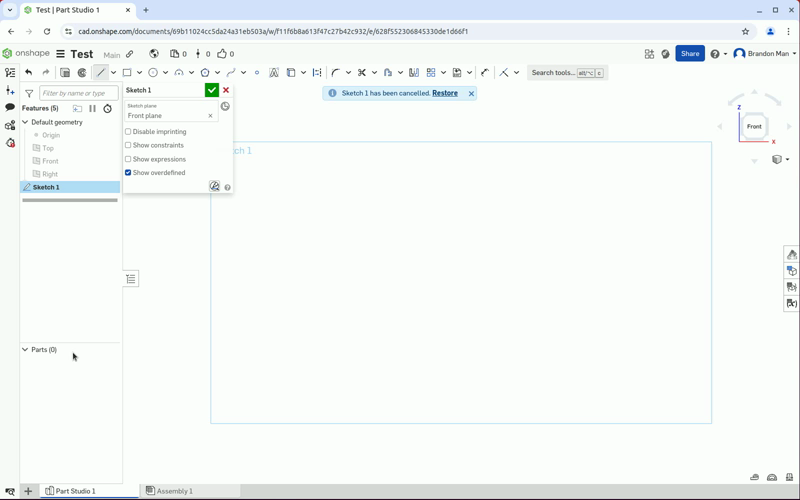
key_down(shift)
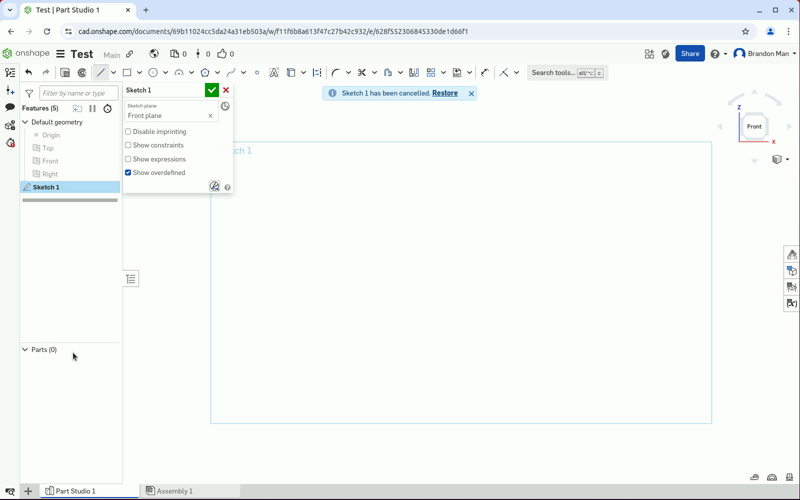
mouse_move(370, 395)
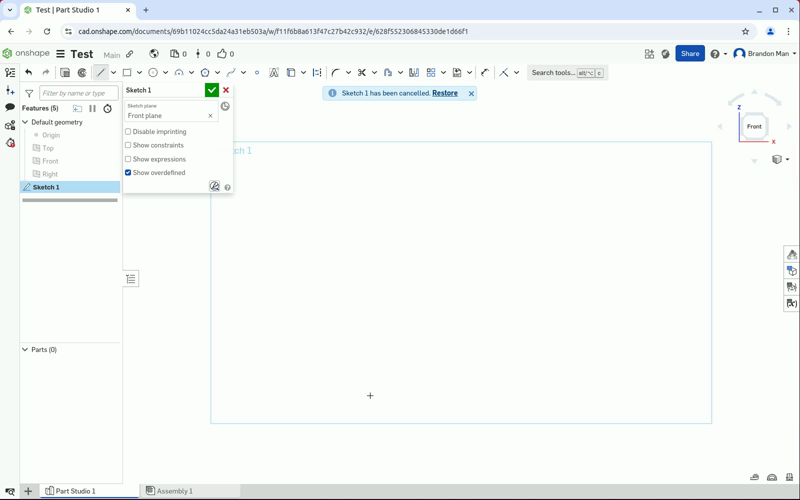
click(370, 395)
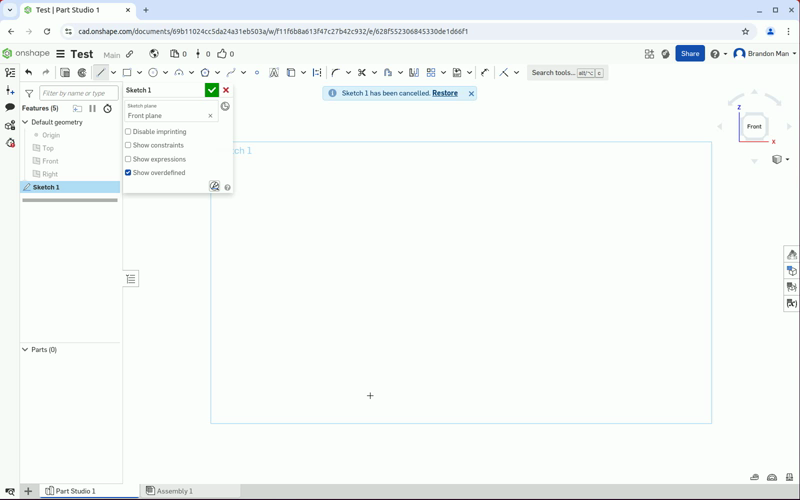
key_up(shift)
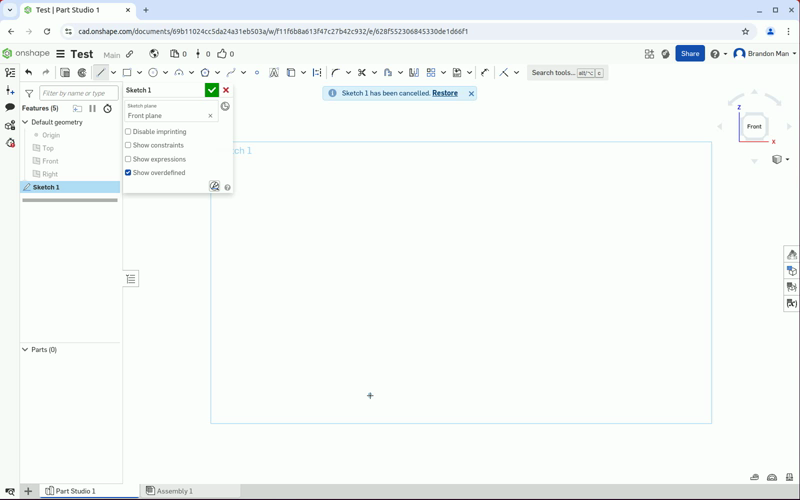
key_down(shift)
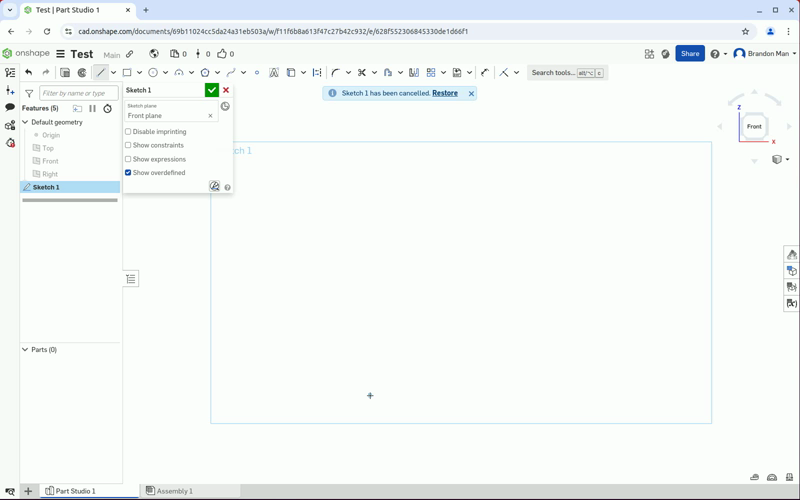
mouse_move(549, 395)
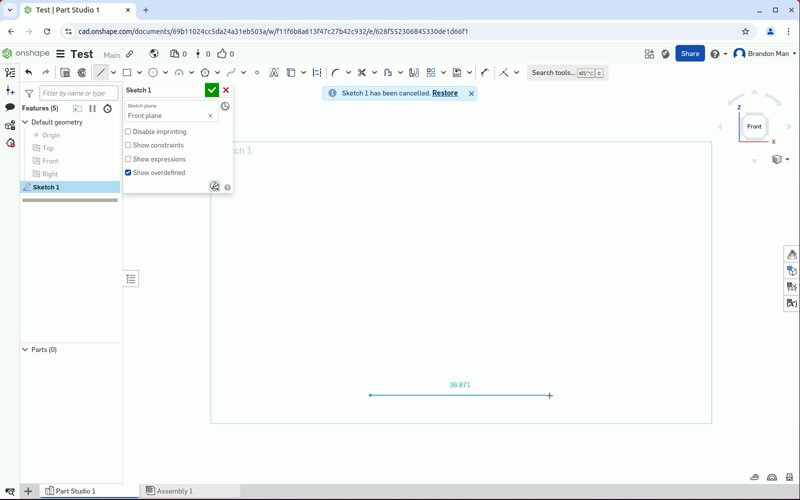
click(549, 395)
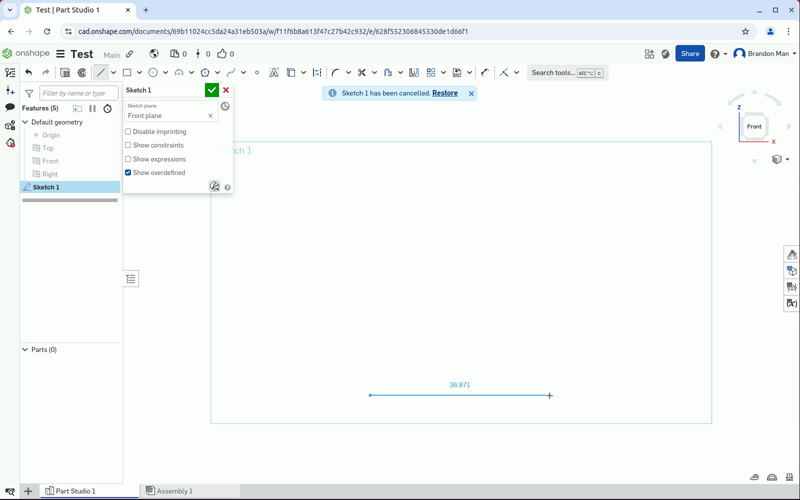
key_up(shift)
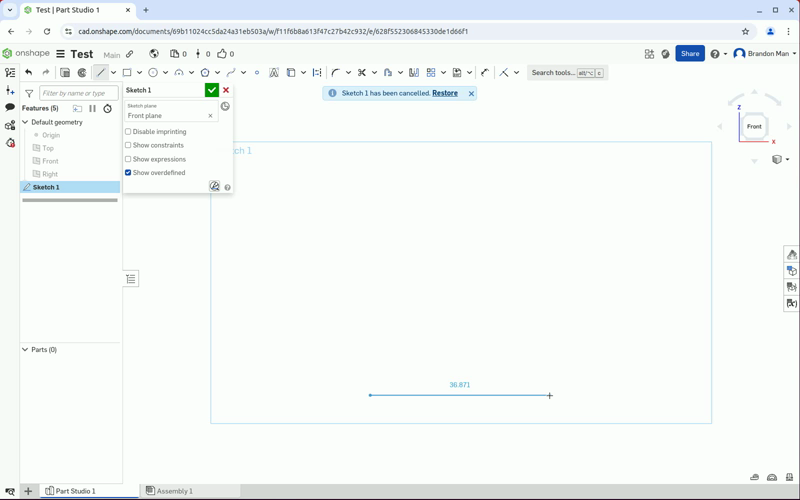
key_down(shift)
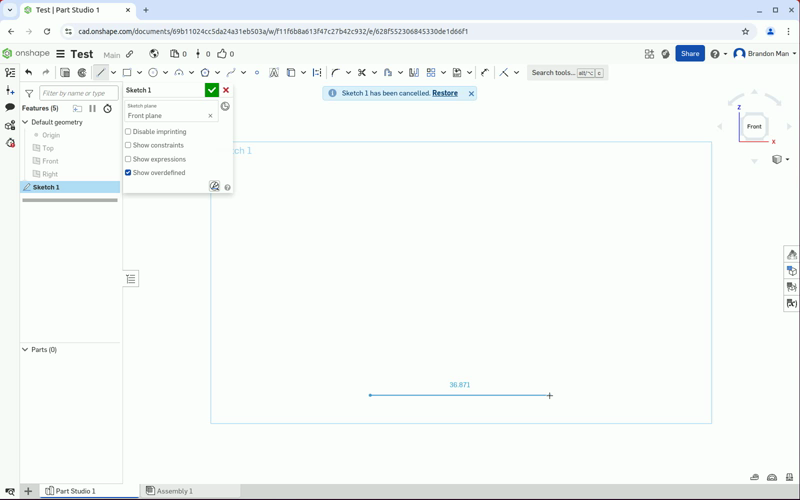
mouse_move(549, 171)
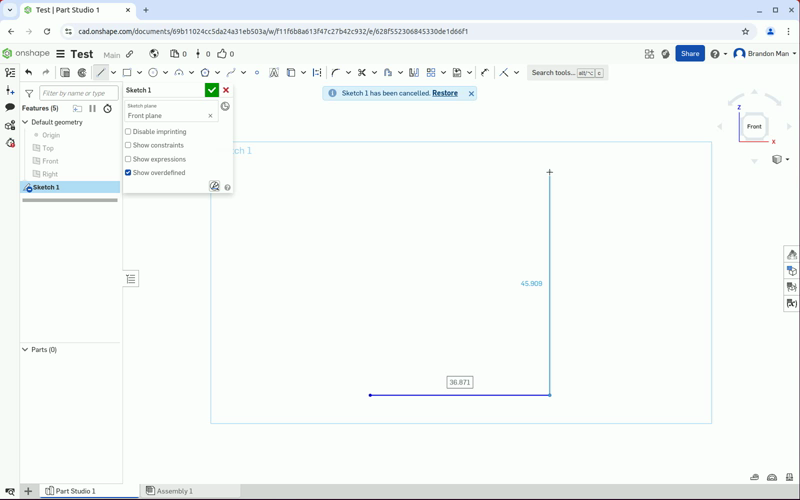
click(549, 171)
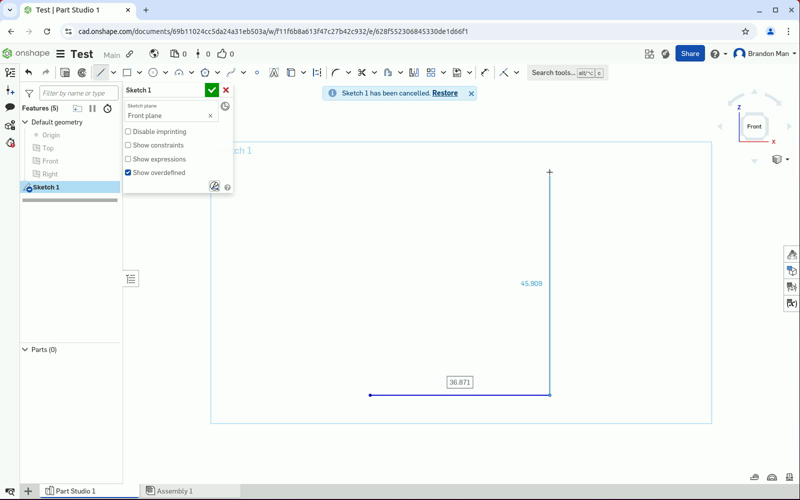
key_up(shift)
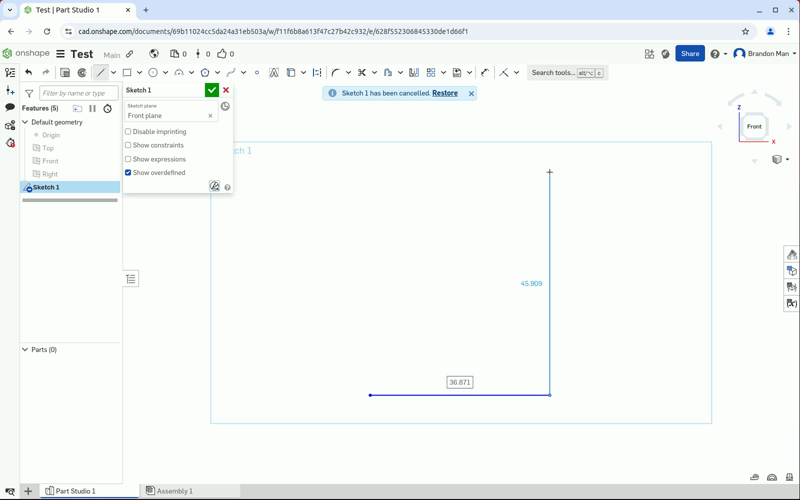
key_down(shift)
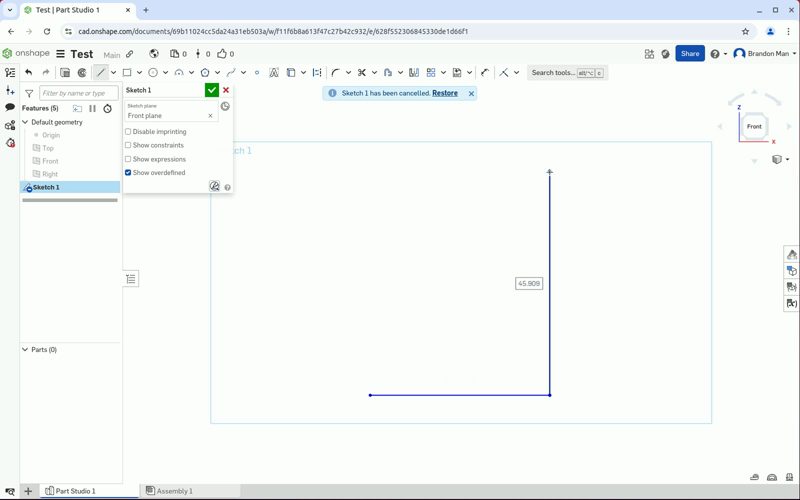
mouse_move(370, 171)
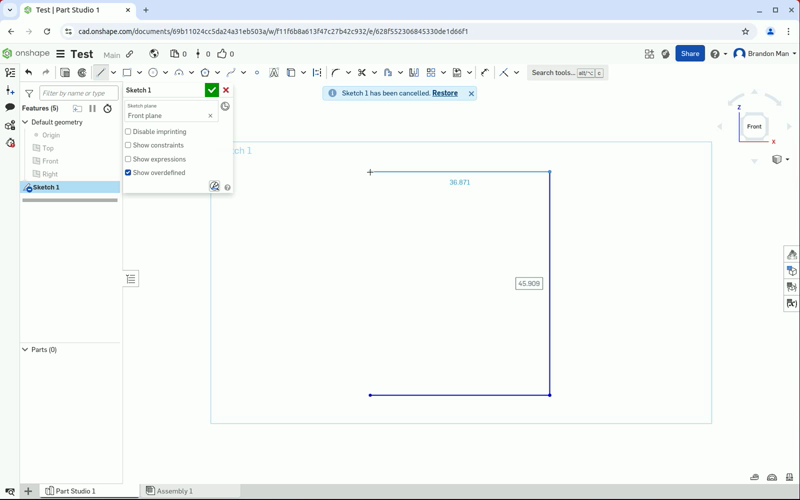
click(370, 171)
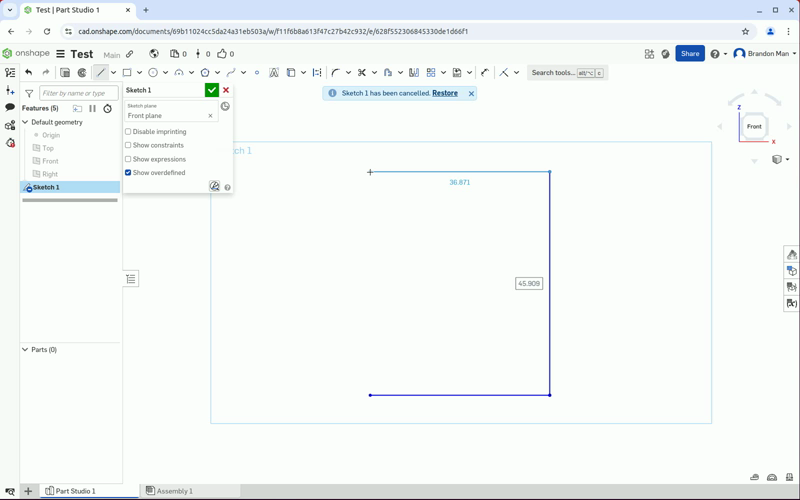
key_up(shift)
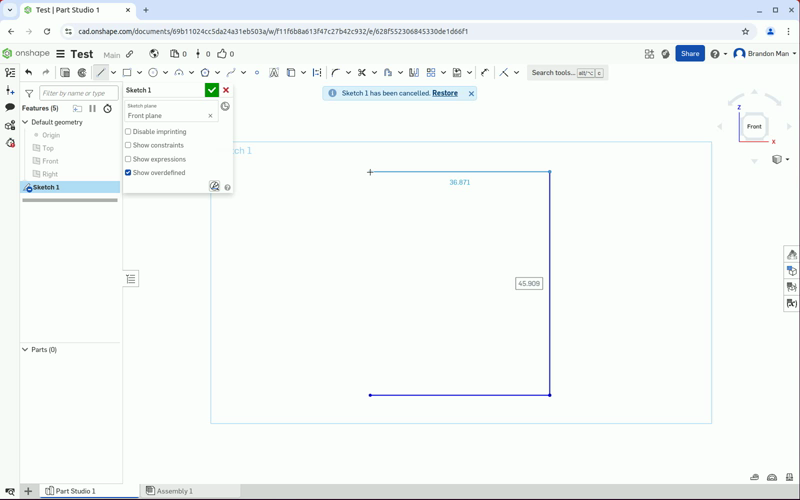
key_down(shift)
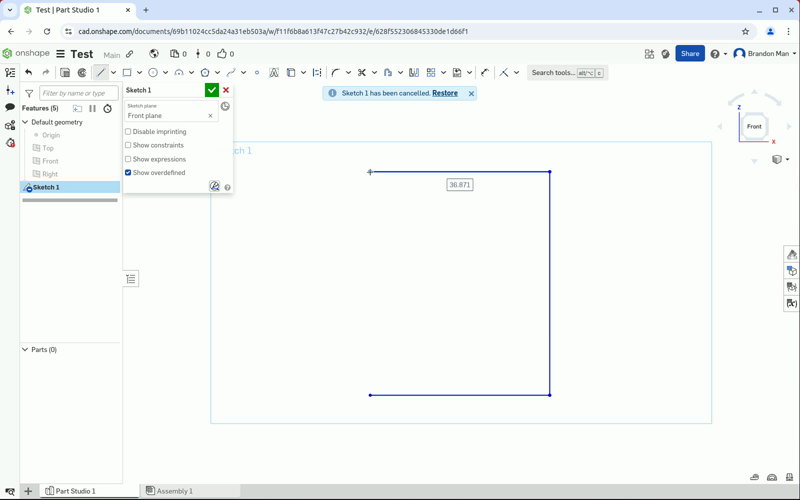
mouse_move(370, 395)
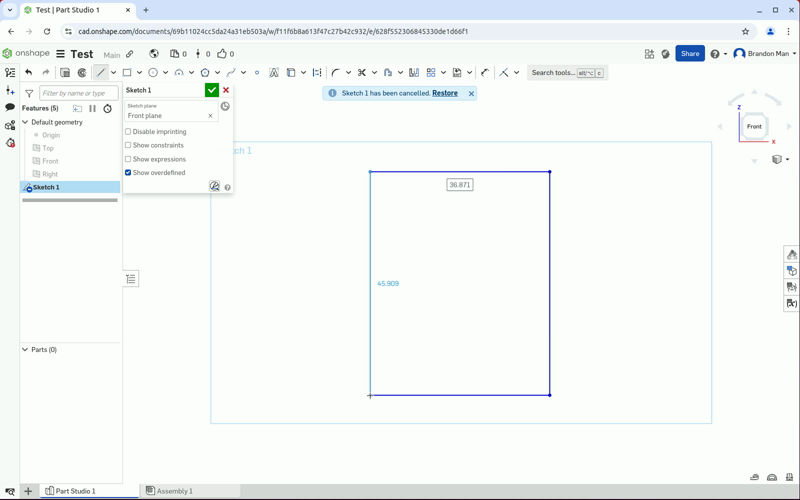
key_up(shift)
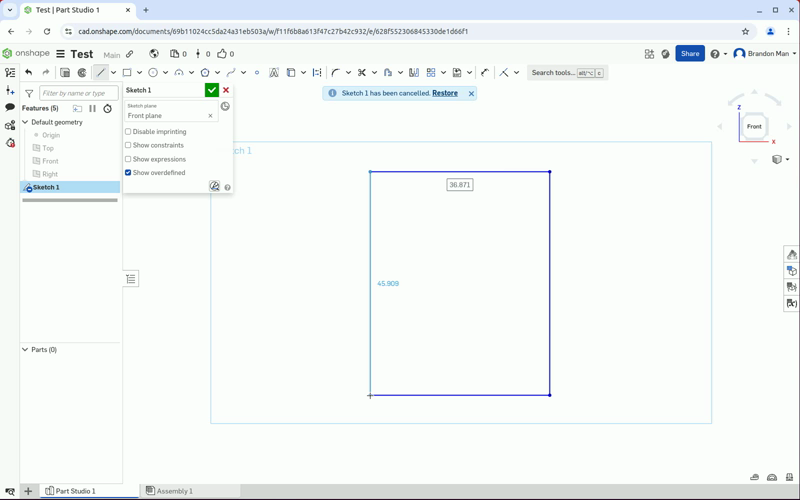
click(370, 395)
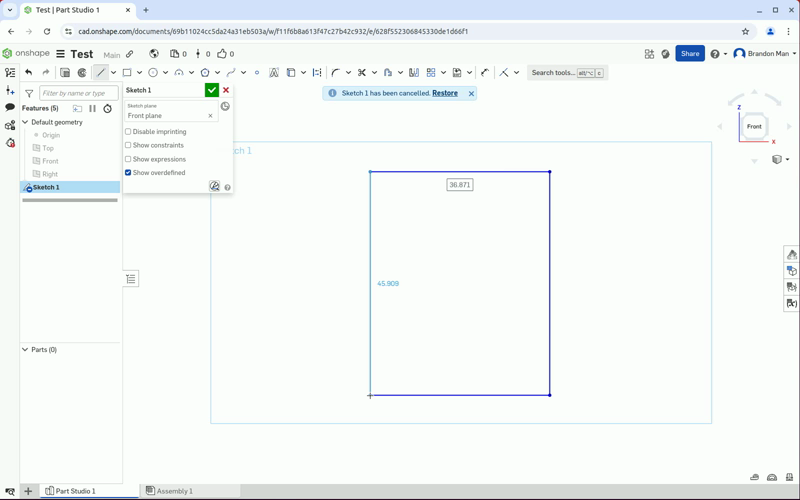
key(esc)
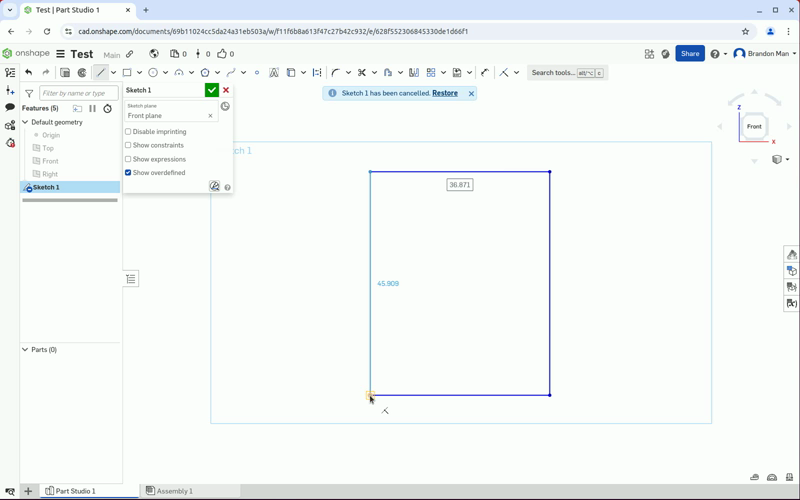
mouse_move(476, 248)
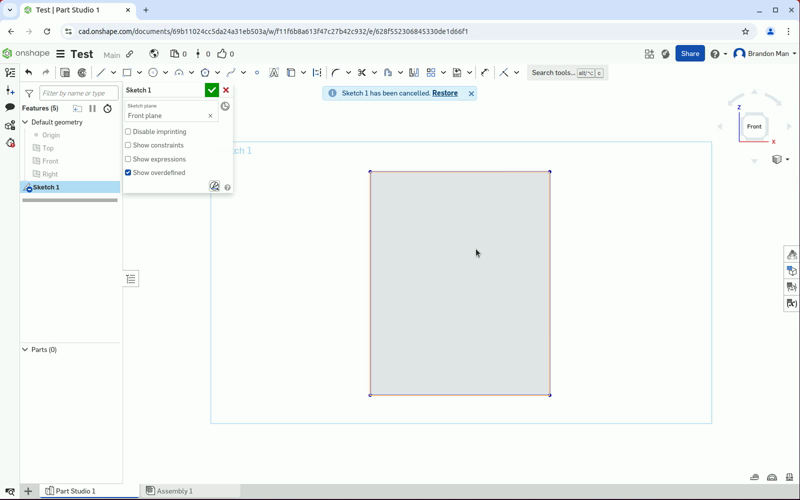
click(476, 248)
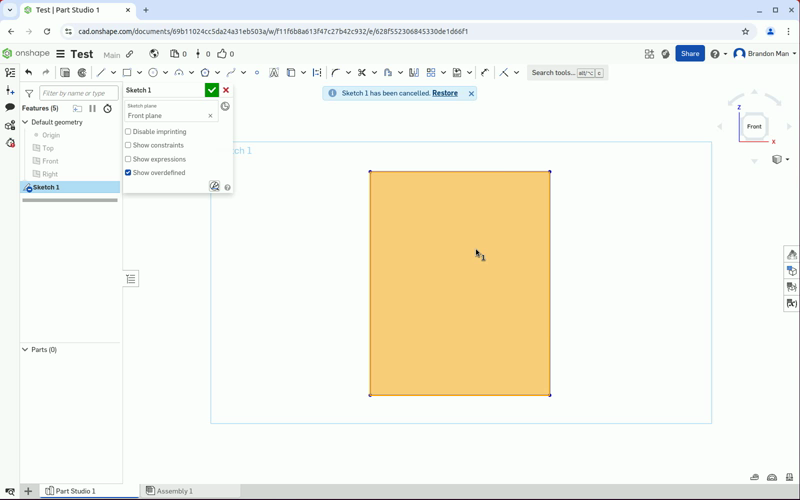
mouse_move(73, 352)
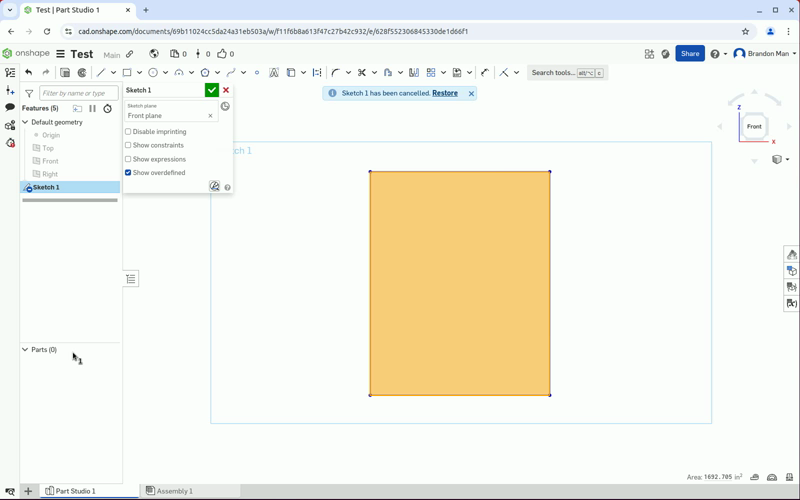
key(shift+y)
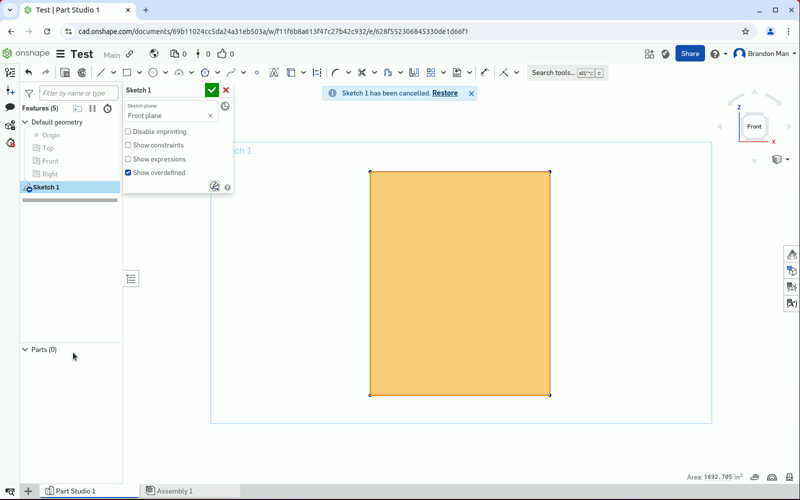
key(shift+e)
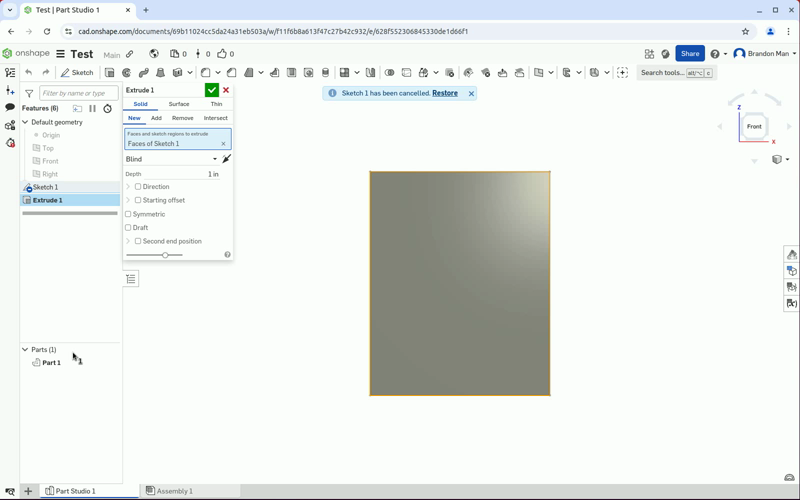
mouse_move(143, 106)
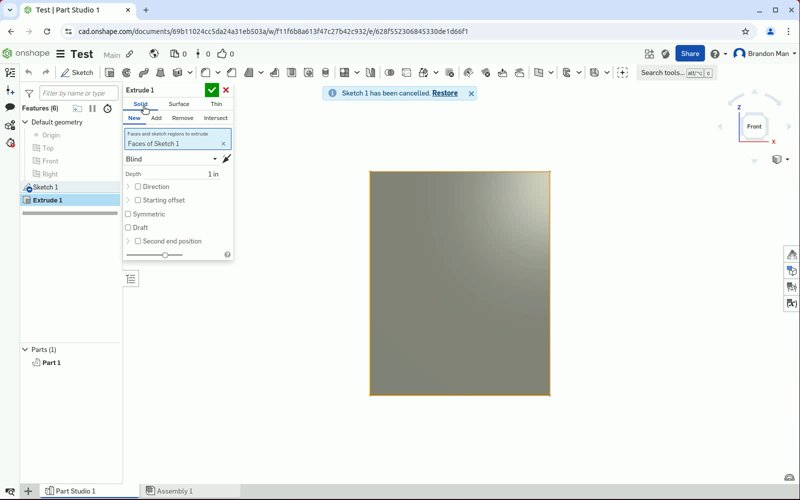
click(143, 106)
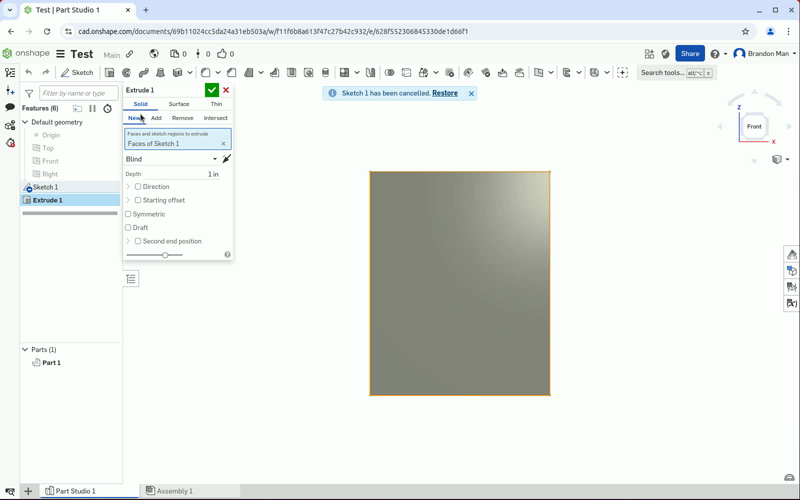
mouse_move(137, 120)
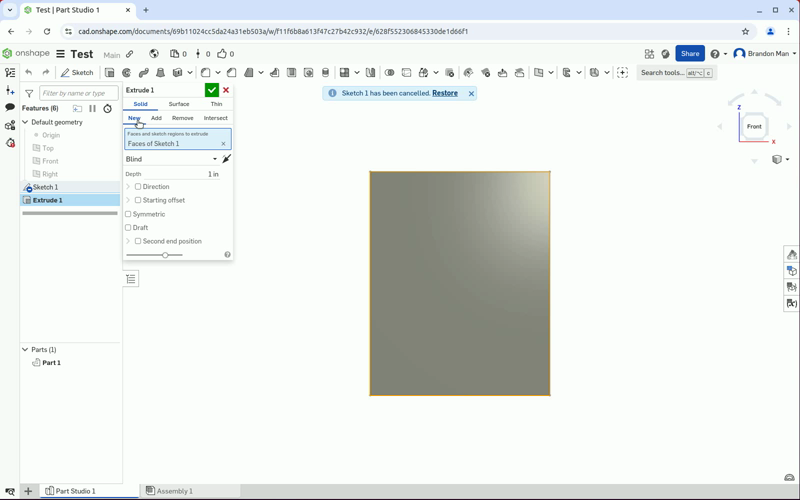
click(137, 120)
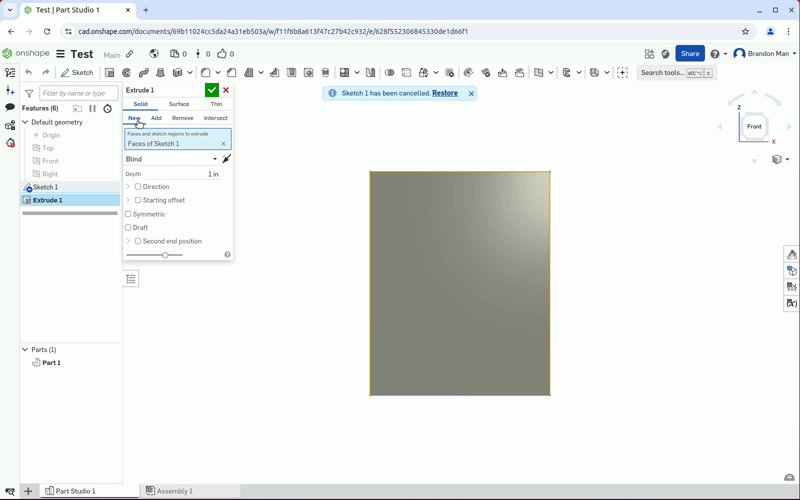
key(tab, 4)
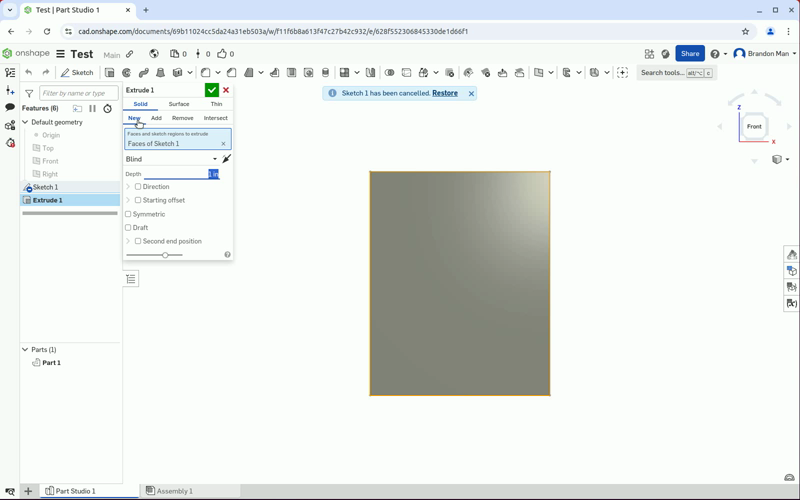
text(9.147)
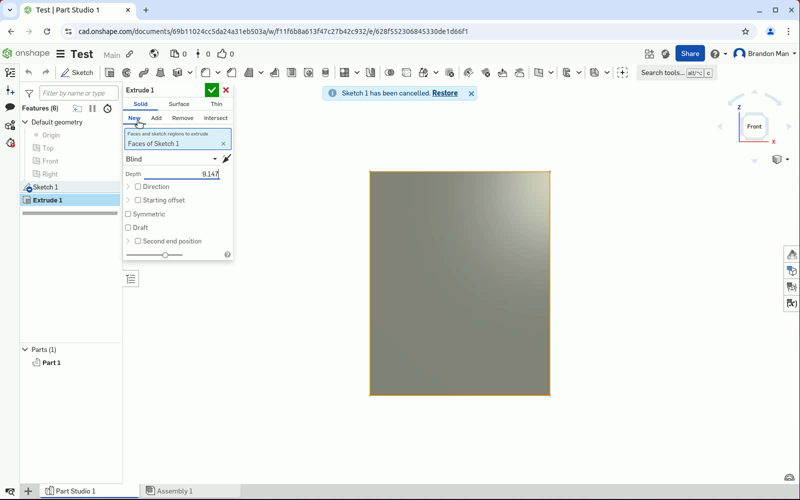
key(enter)
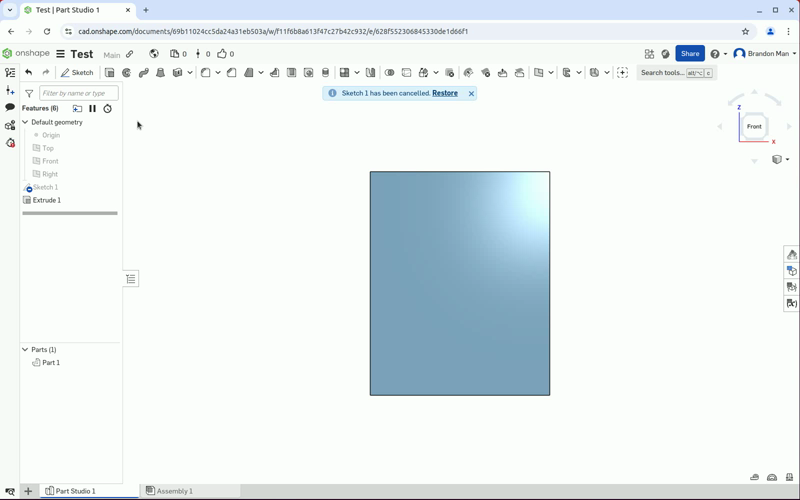
key(shift+h)
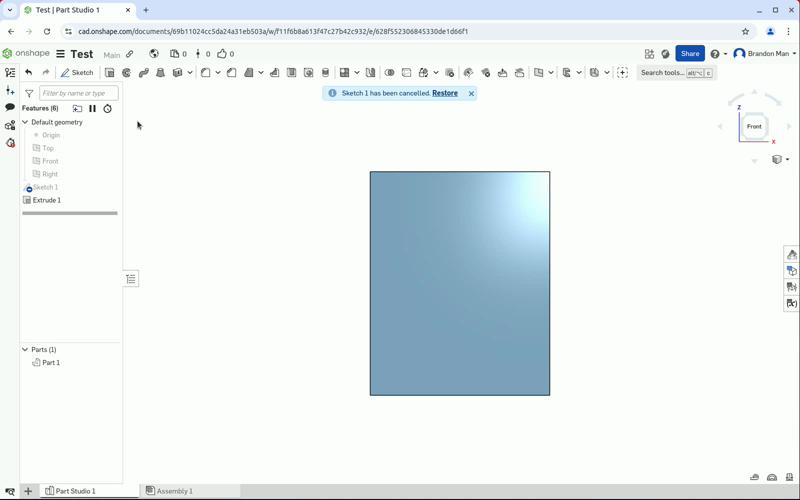
key(shift+h)
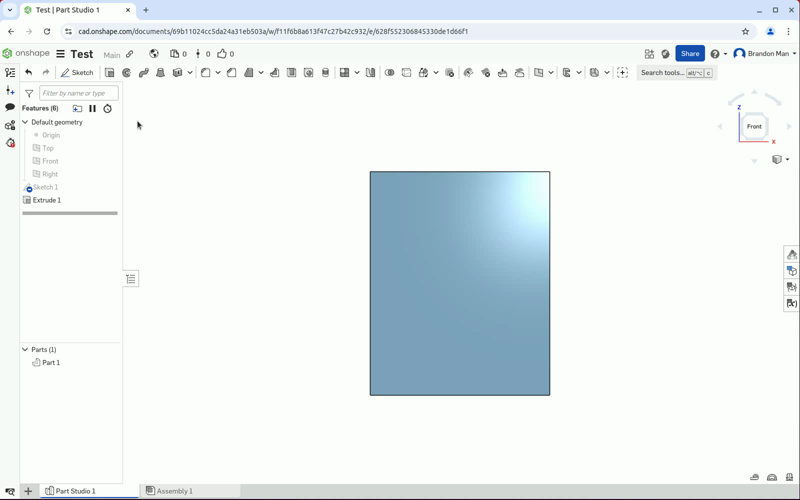
mouse_move(73, 189)
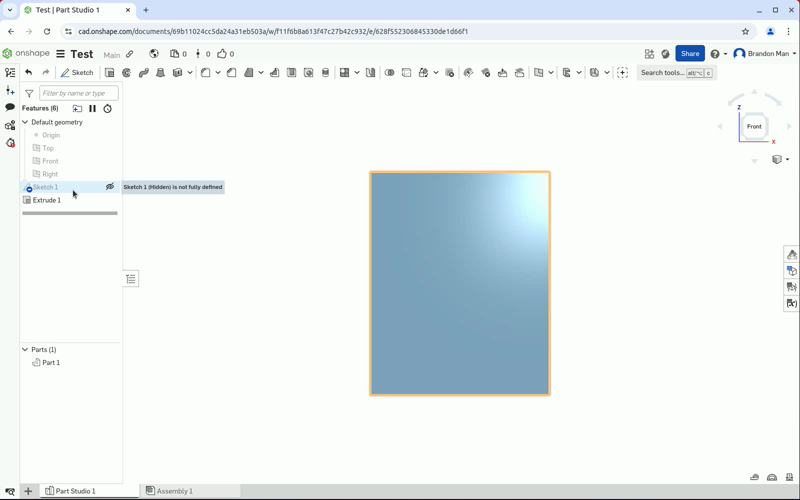
click(73, 189)
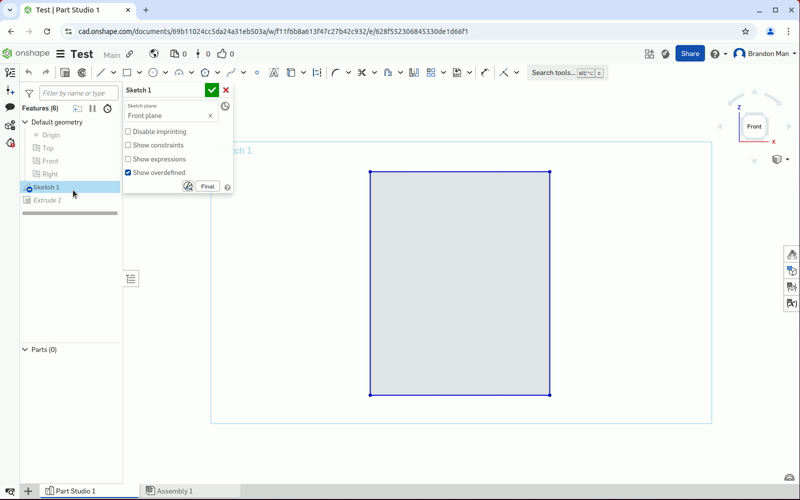
mouse_move(229, 92)
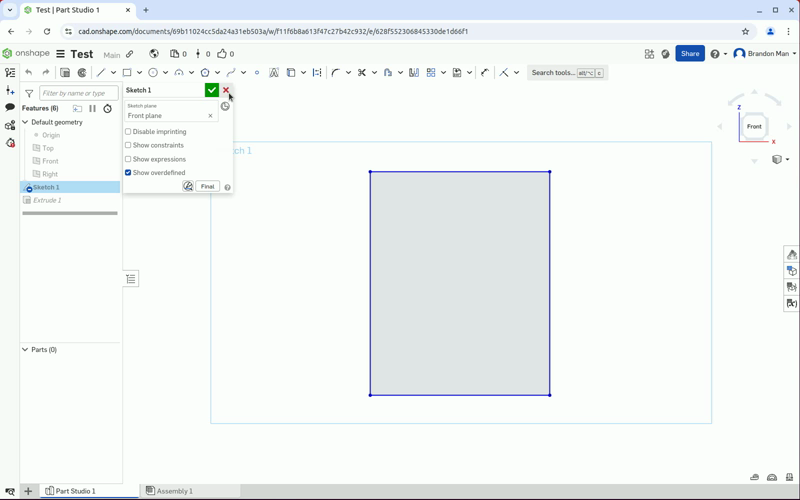
click(229, 92)
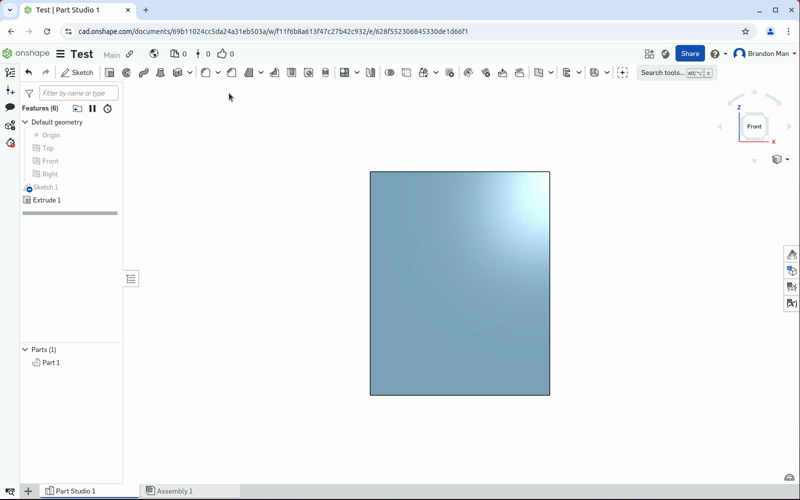
mouse_move(541, 75)
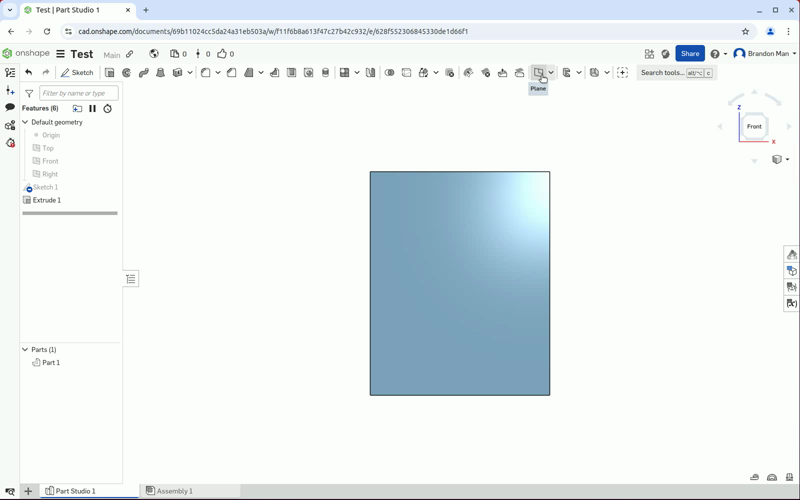
click(541, 75)
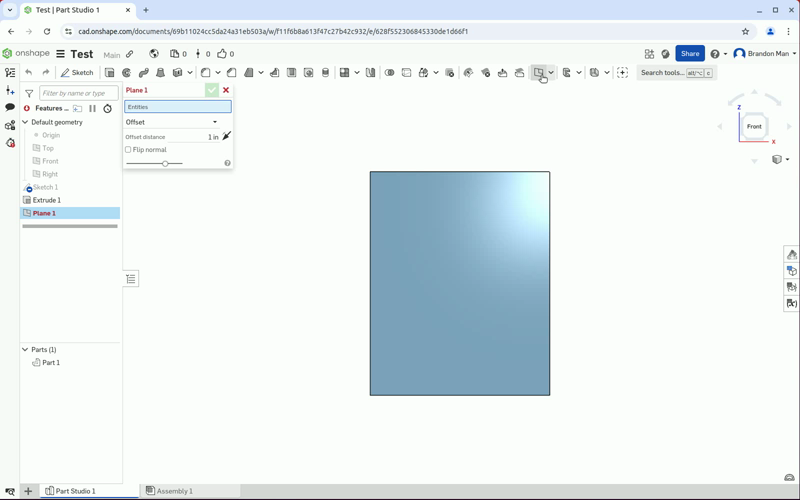
mouse_move(73, 163)
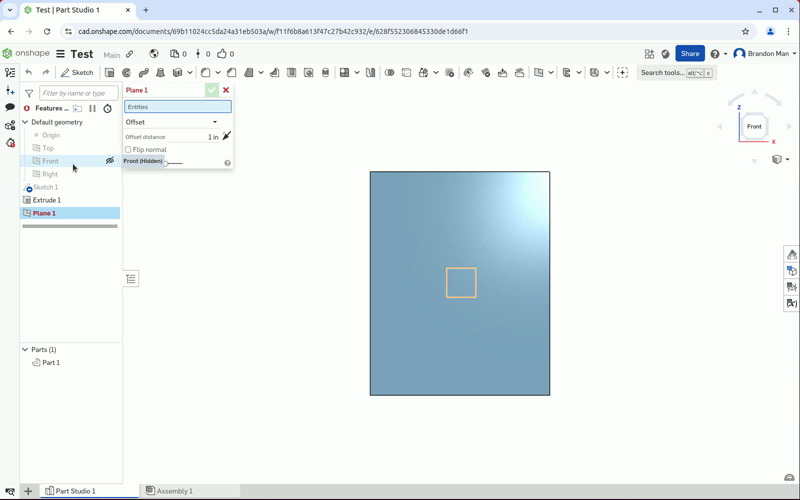
click(73, 163)
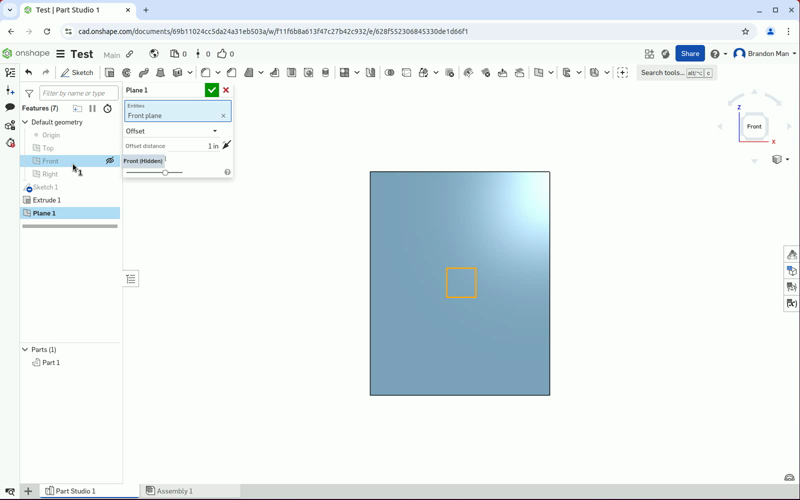
key(tab, 2)
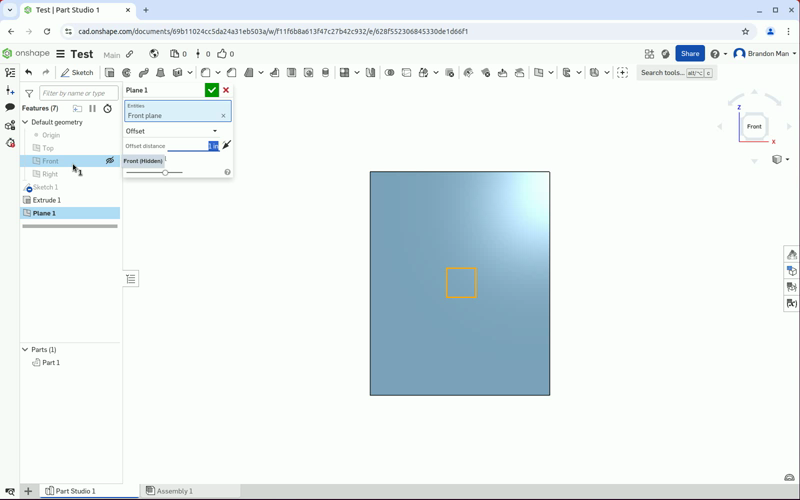
text(9.151)
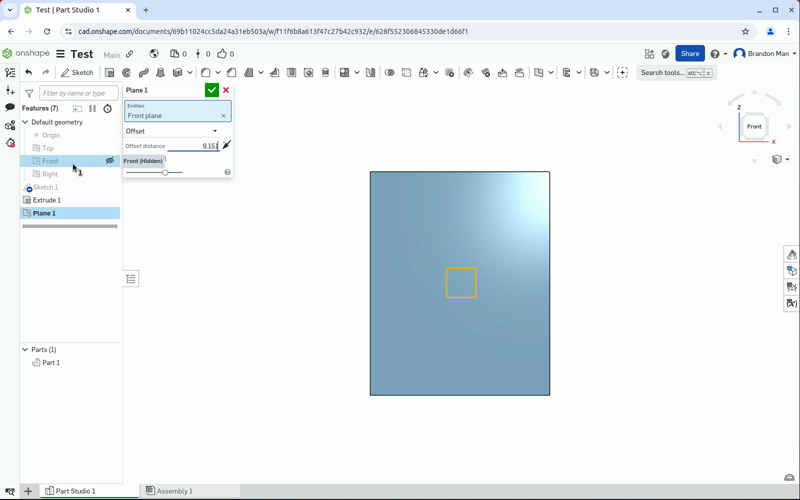
key(enter, 2)
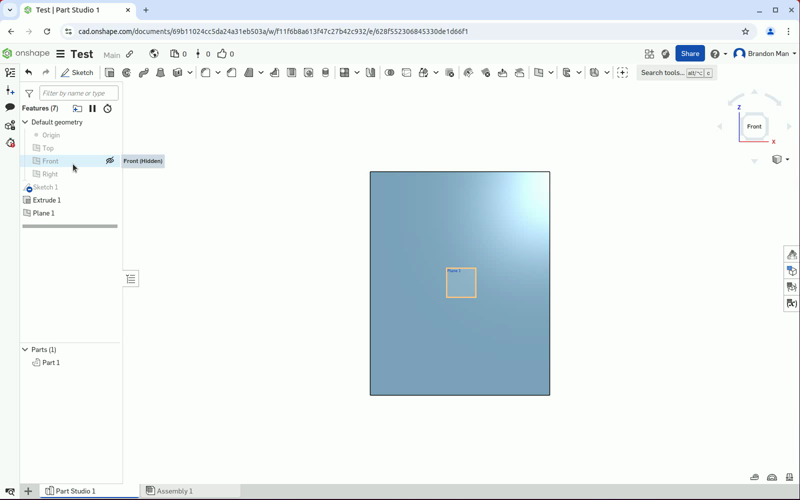
key(shift+s)
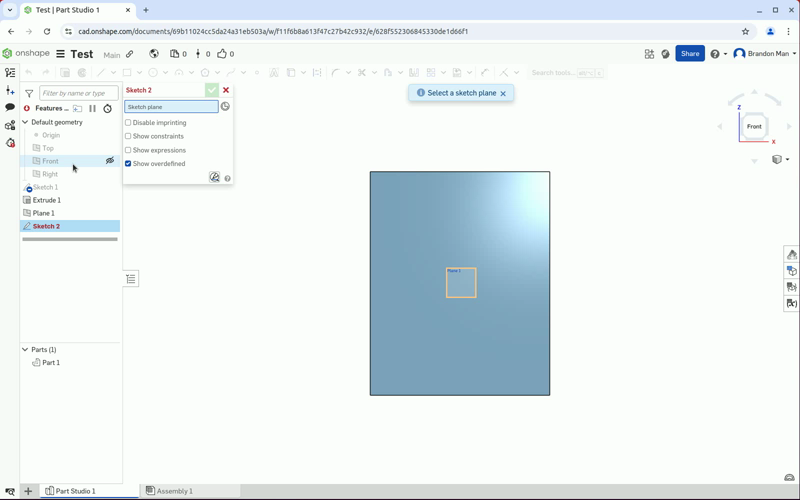
mouse_move(73, 215)
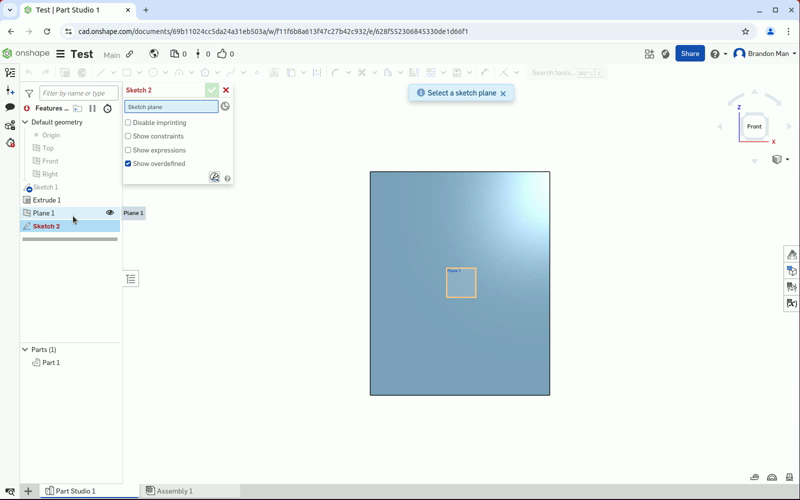
click(73, 215)
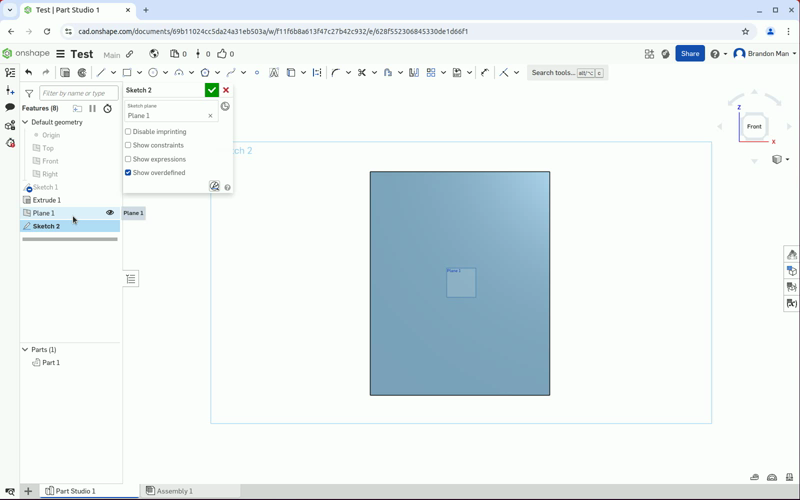
mouse_move(73, 352)
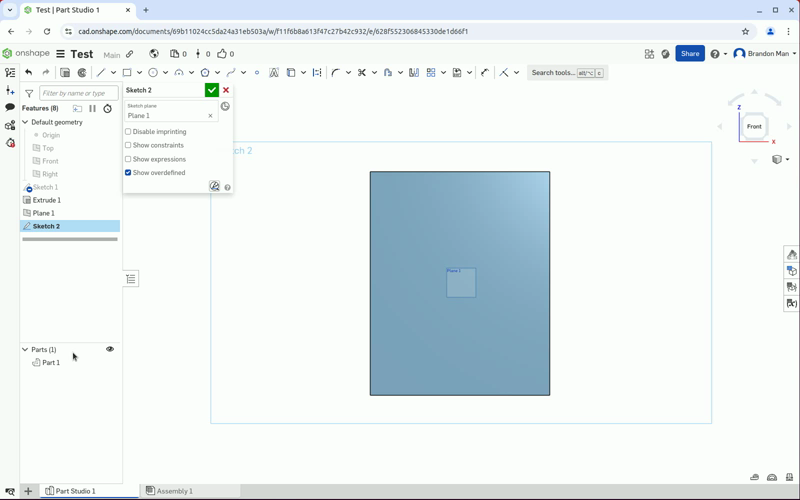
key(y)
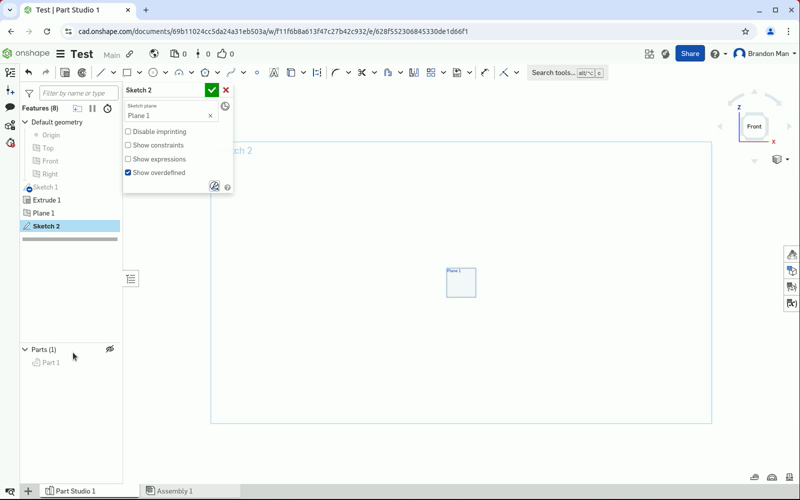
key(l)
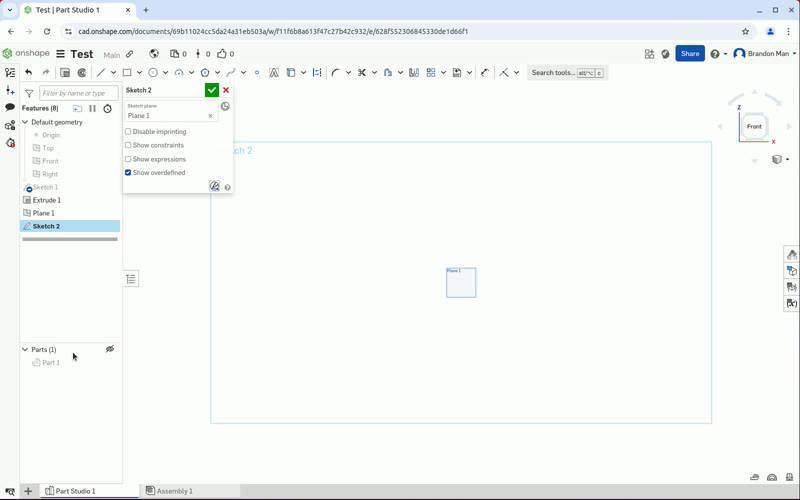
key_down(shift)
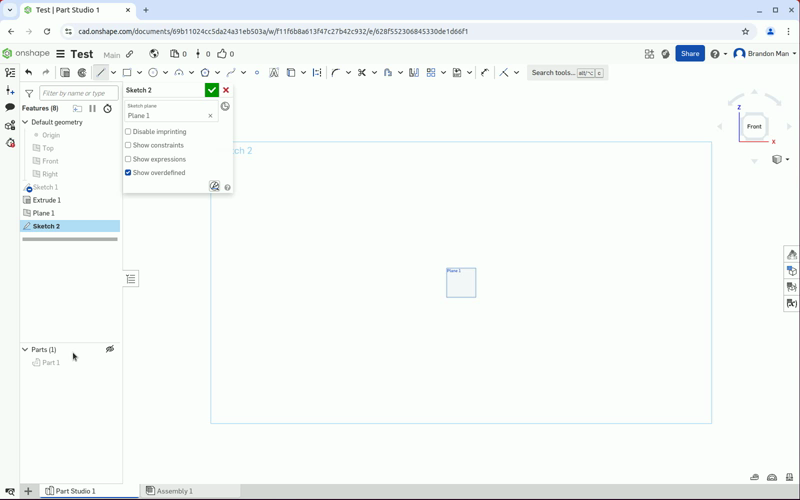
mouse_move(370, 260)
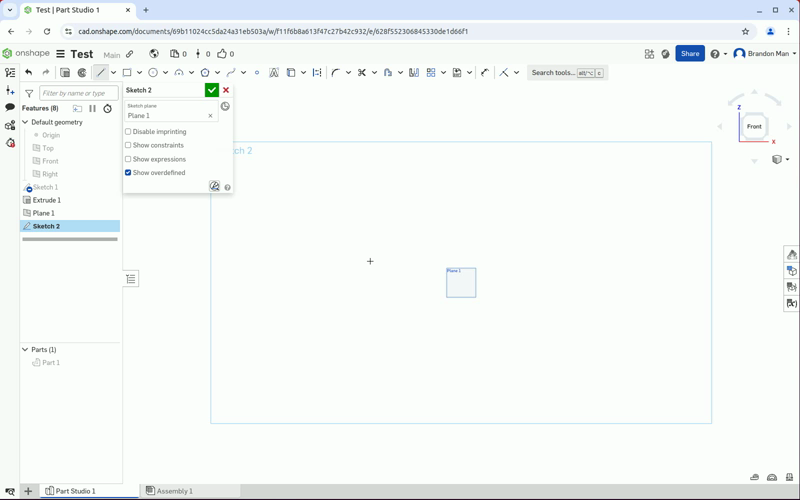
click(370, 260)
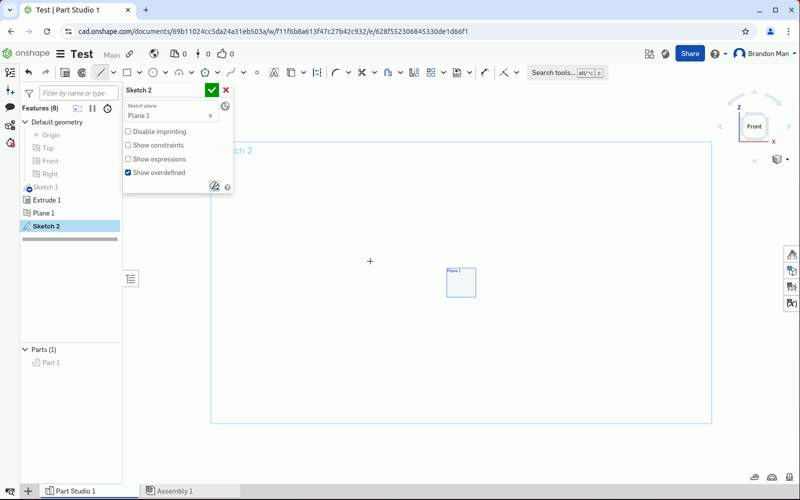
key_up(shift)
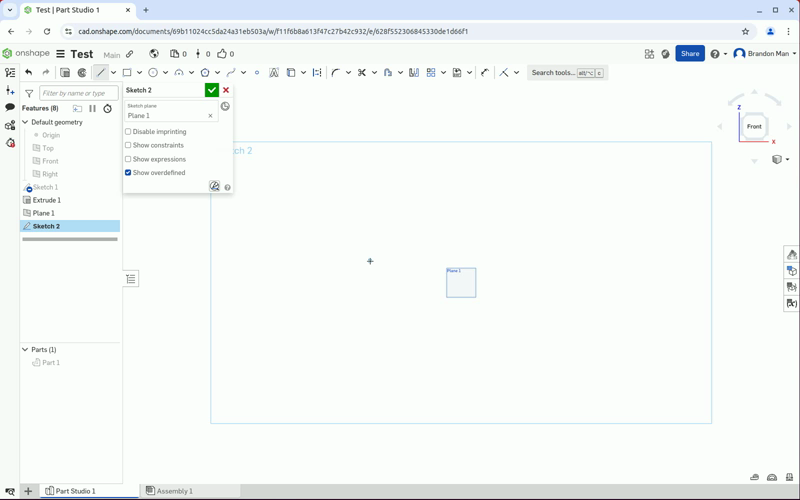
key_down(shift)
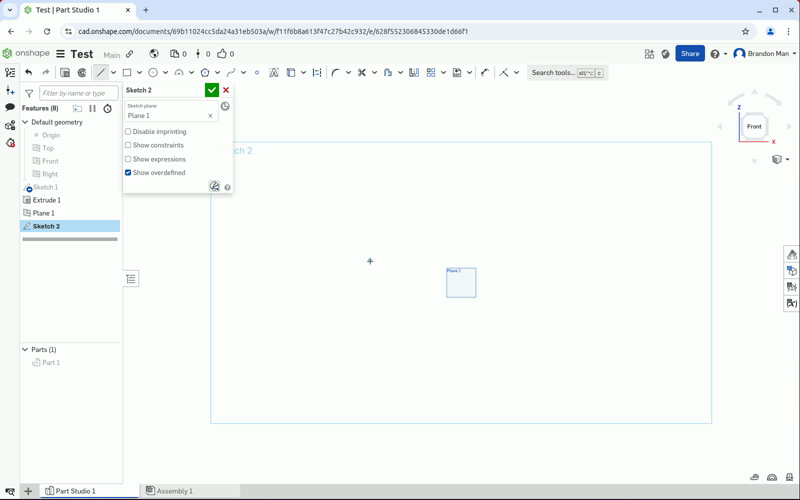
mouse_move(550, 260)
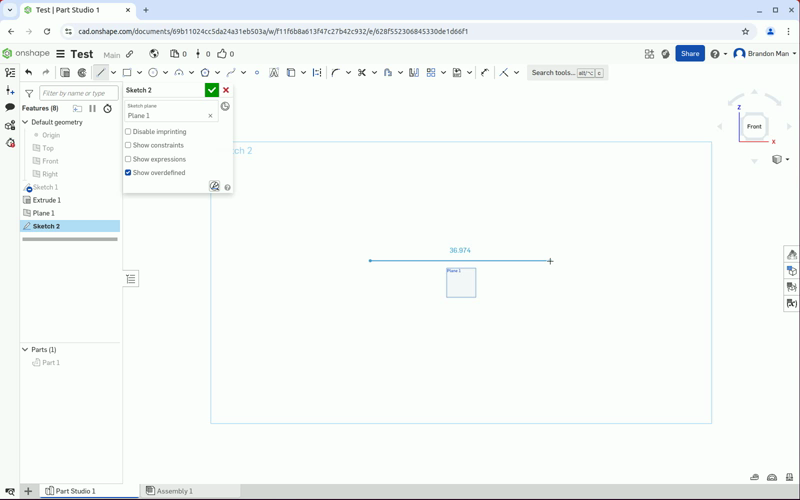
click(550, 260)
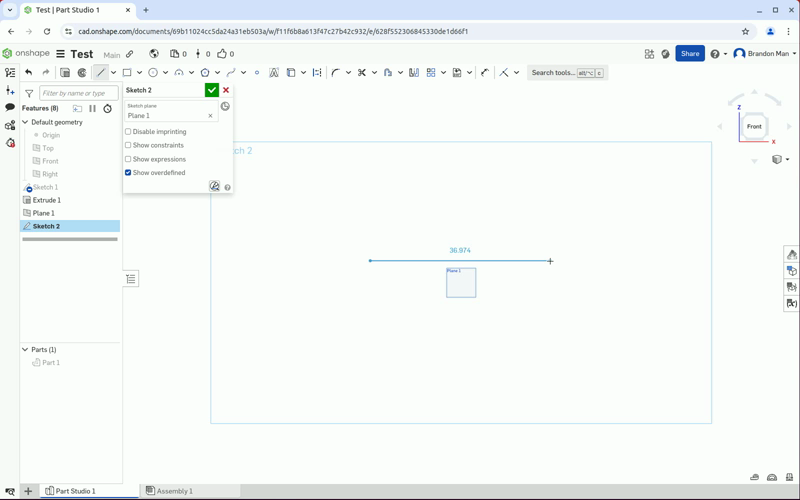
key_up(shift)
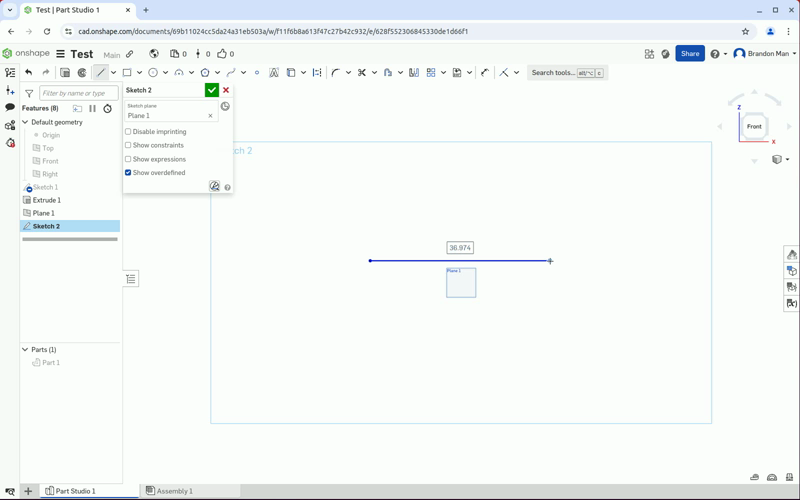
key_down(shift)
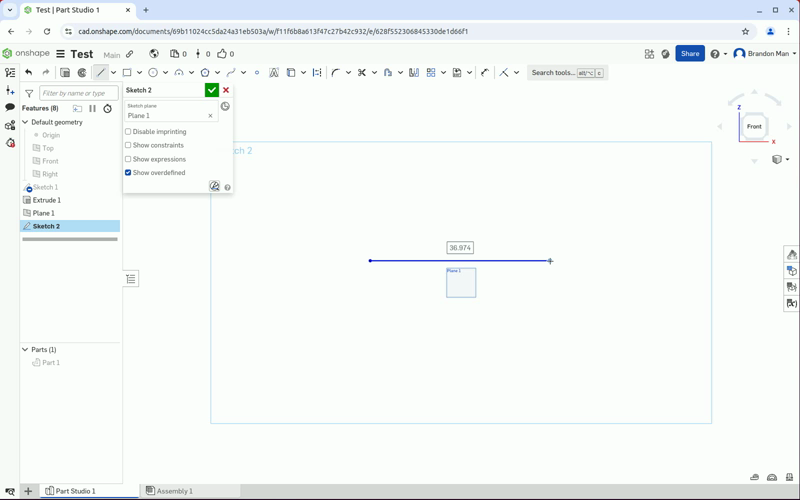
mouse_move(580, 260)
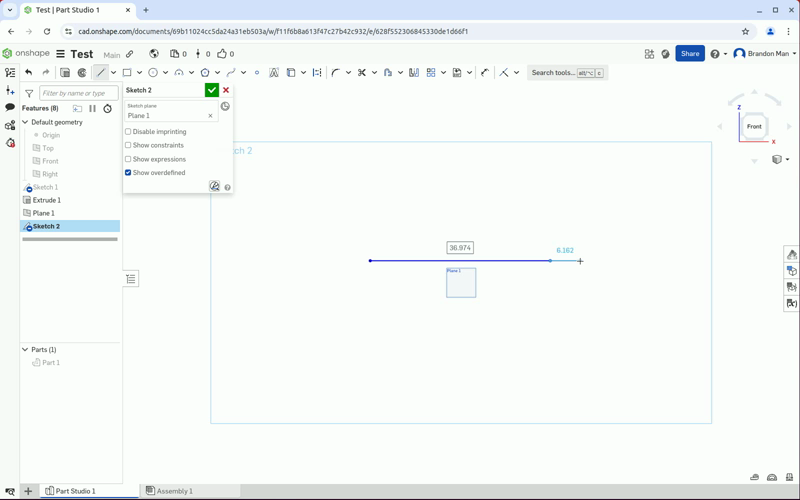
mouse_move(550, 224)
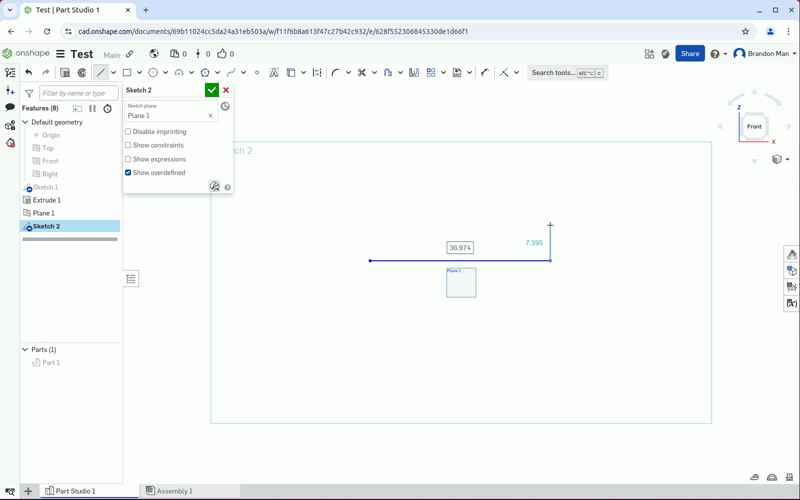
click(550, 224)
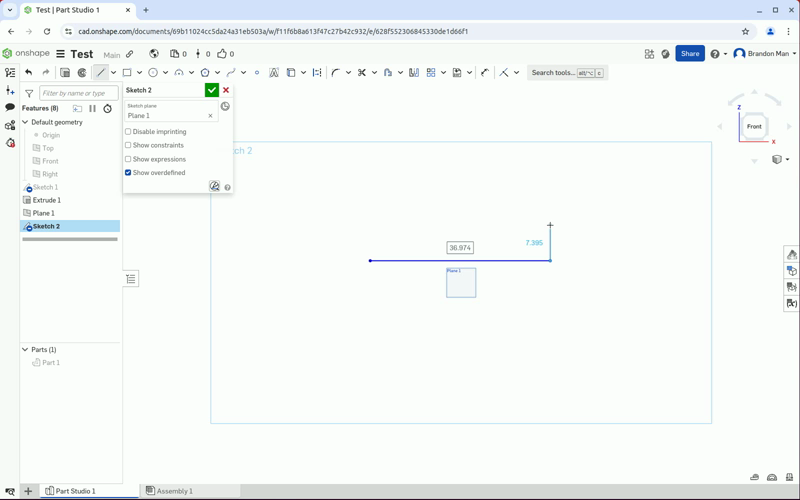
key_up(shift)
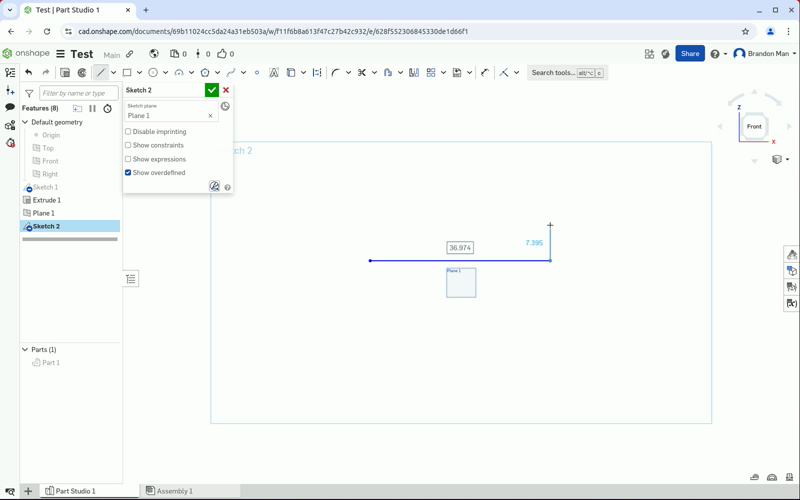
key_down(shift)
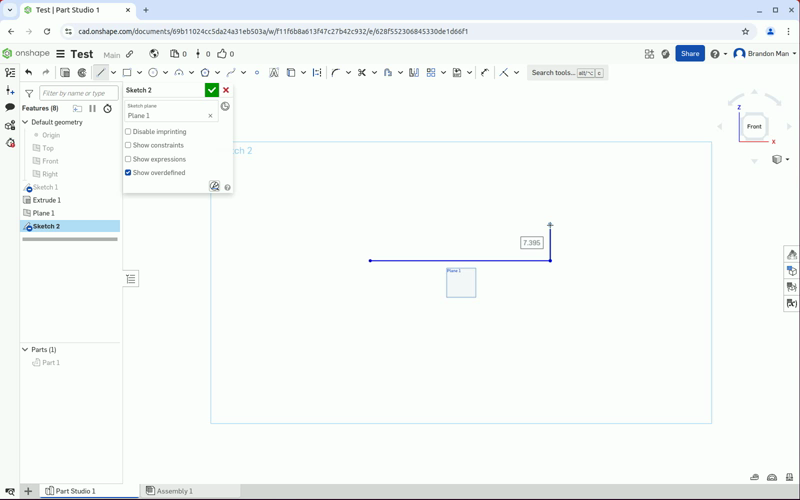
mouse_move(370, 224)
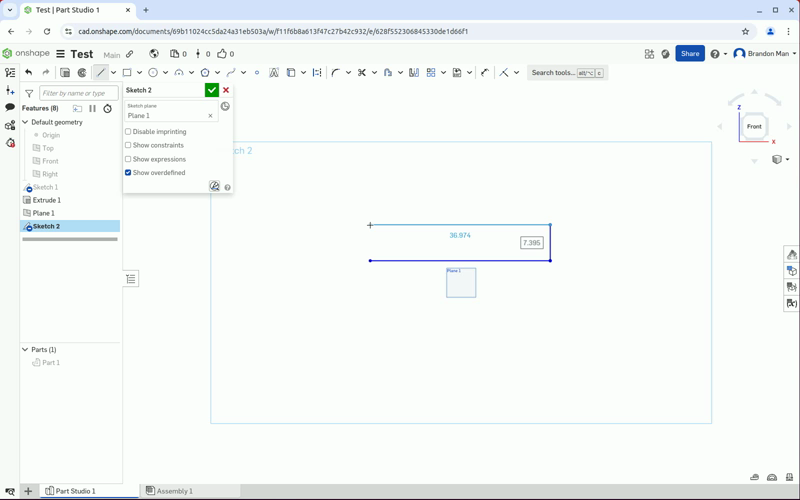
click(370, 224)
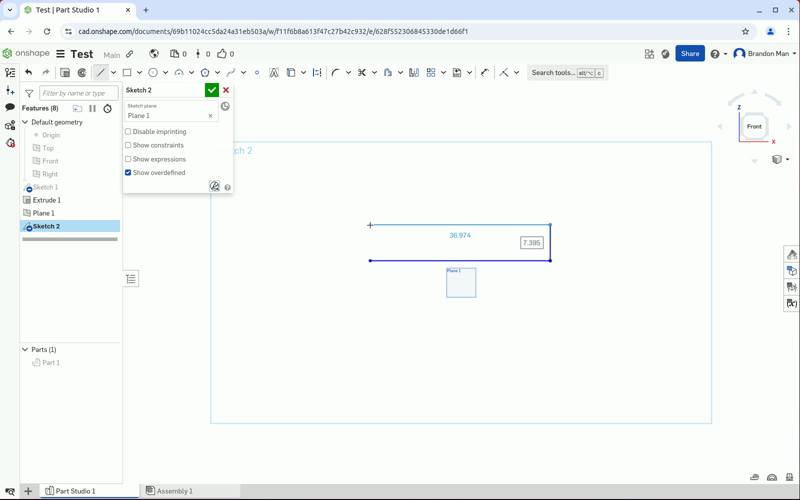
key_up(shift)
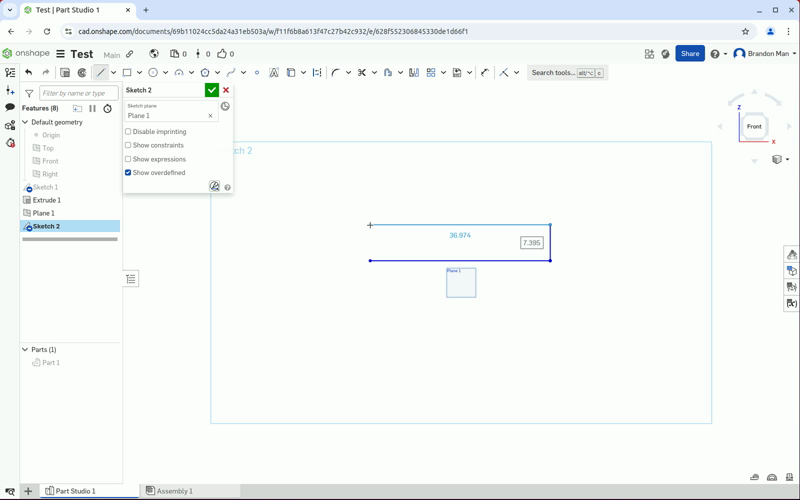
mouse_move(400, 224)
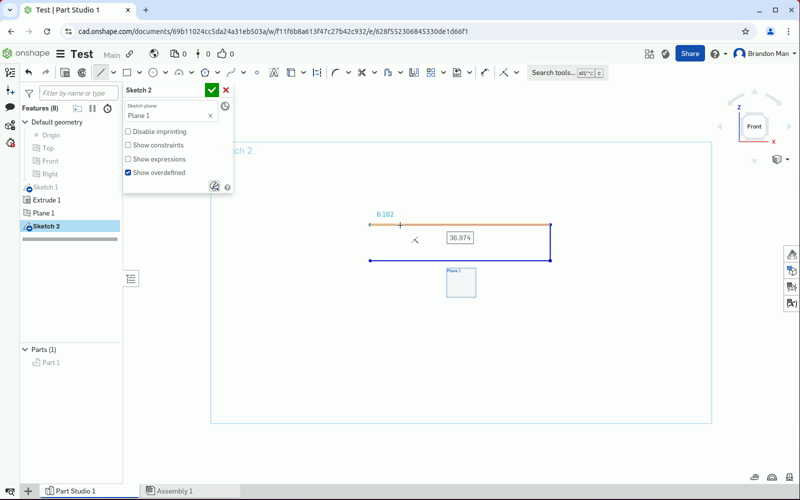
key_down(shift)
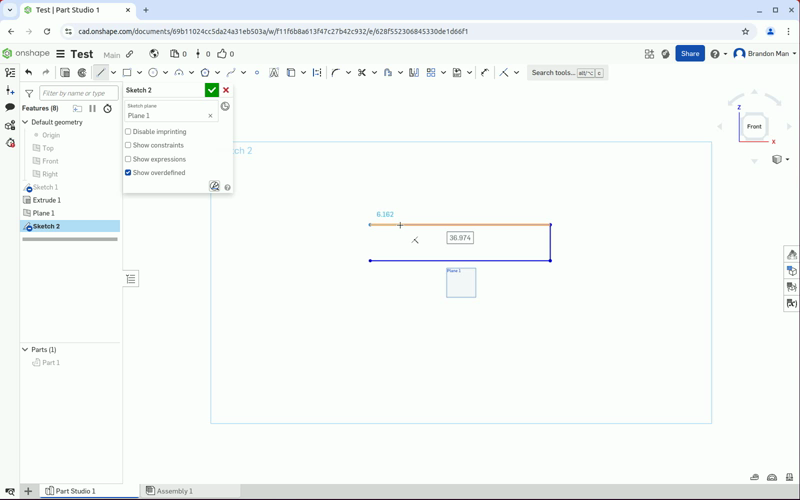
mouse_move(370, 260)
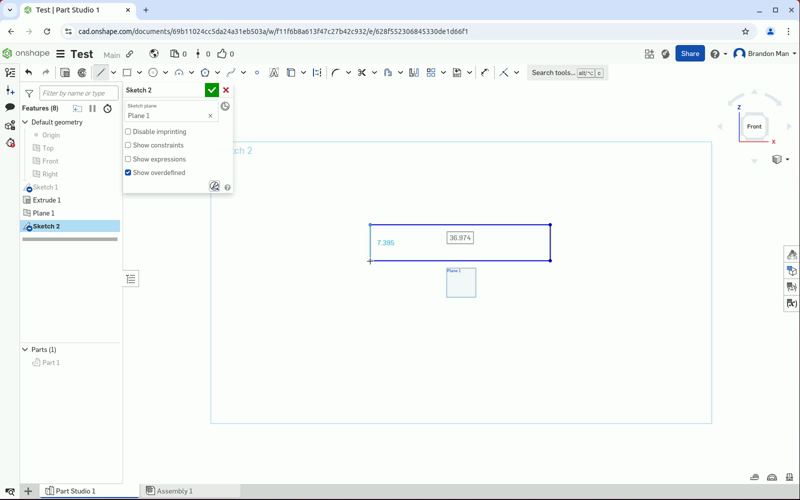
key_up(shift)
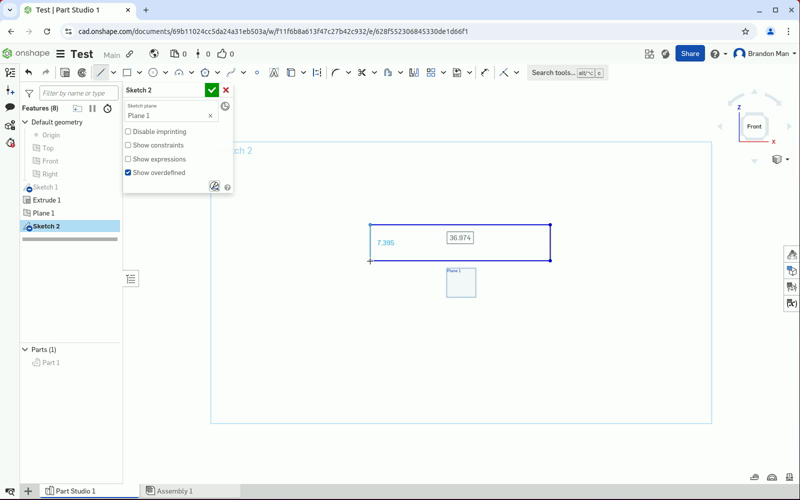
click(370, 260)
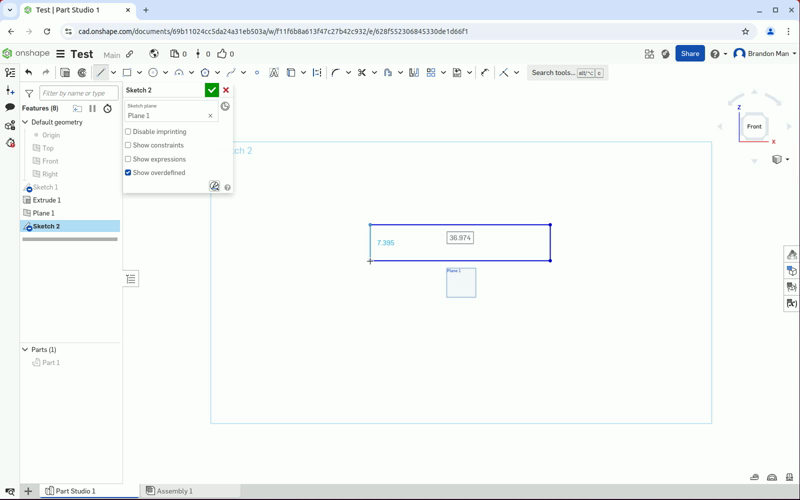
key(esc)
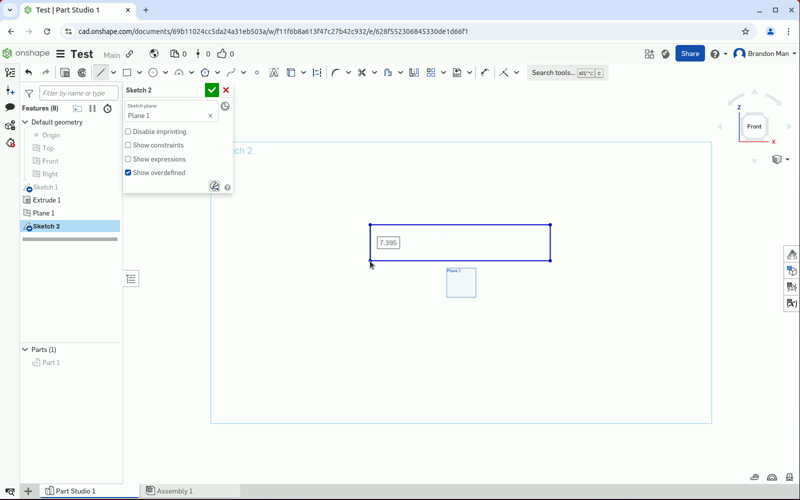
mouse_move(536, 252)
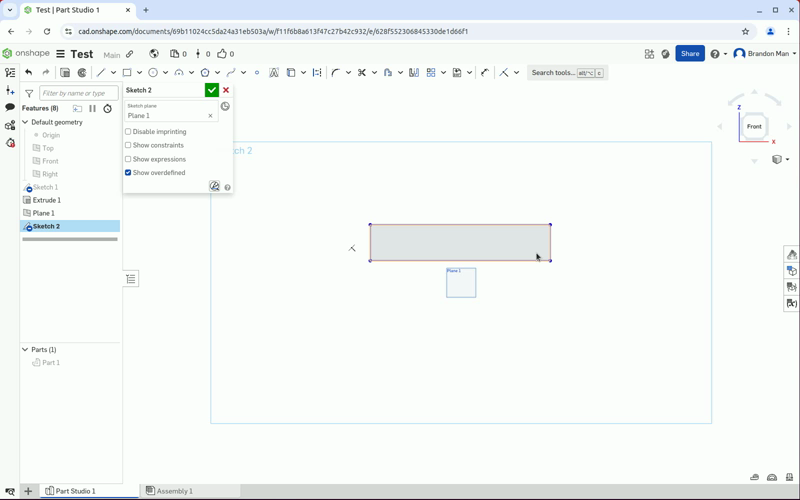
click(536, 252)
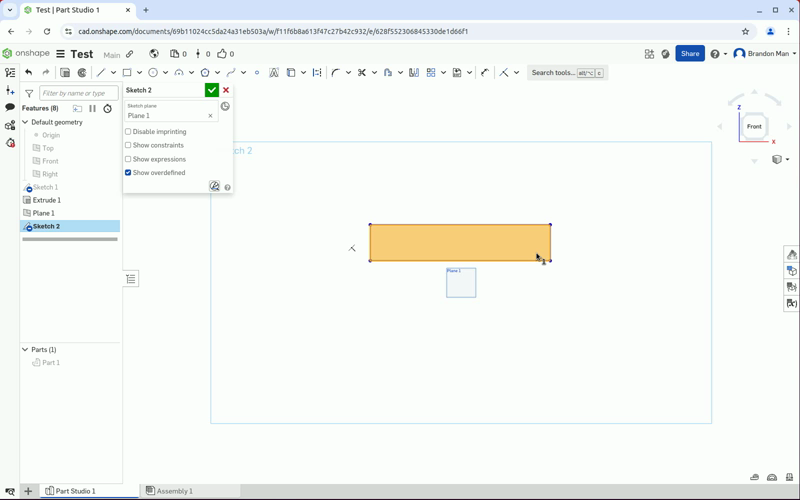
mouse_move(73, 352)
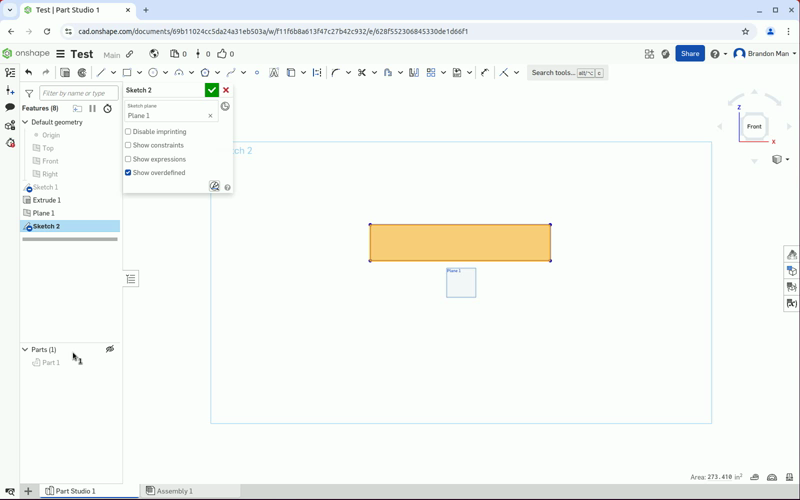
key(shift+y)
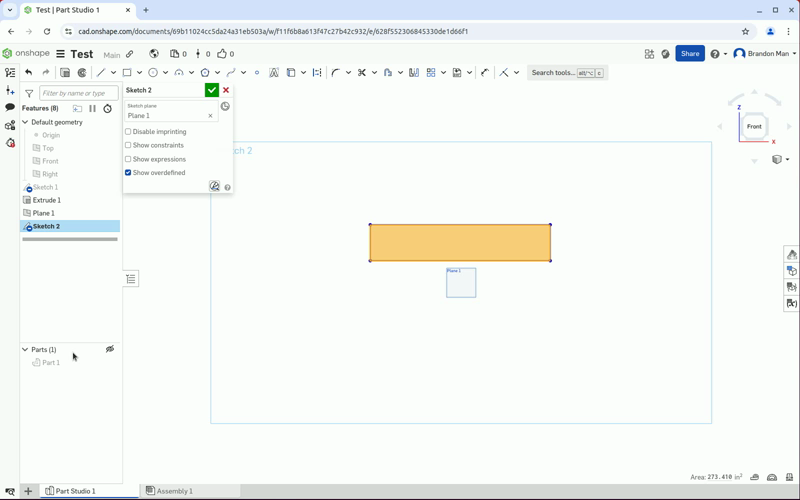
key(shift+e)
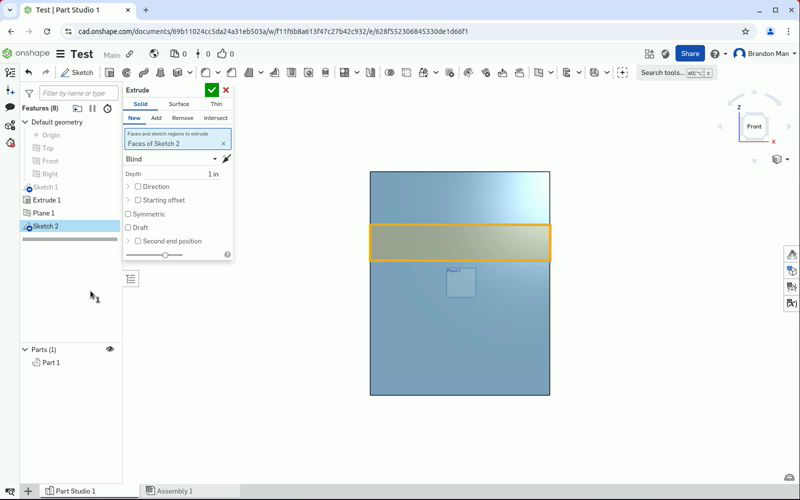
mouse_move(143, 106)
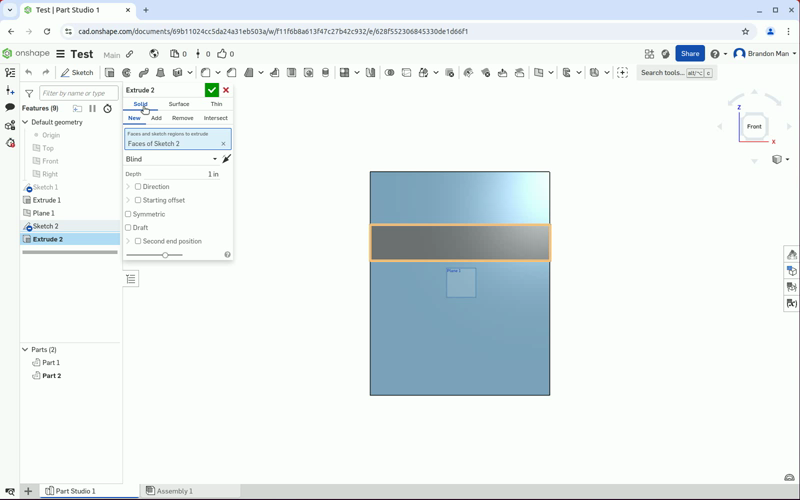
click(143, 106)
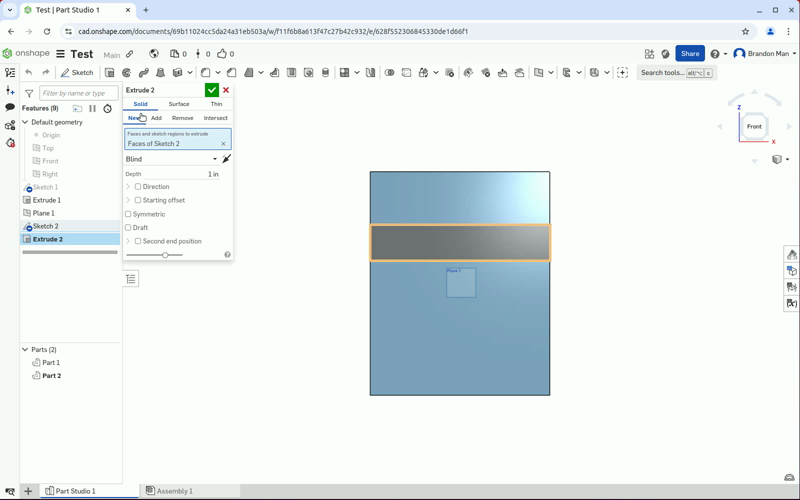
mouse_move(137, 120)
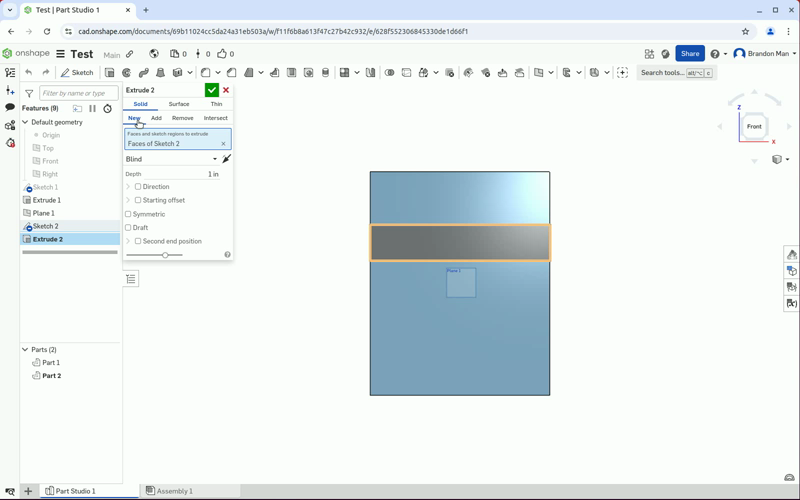
click(137, 120)
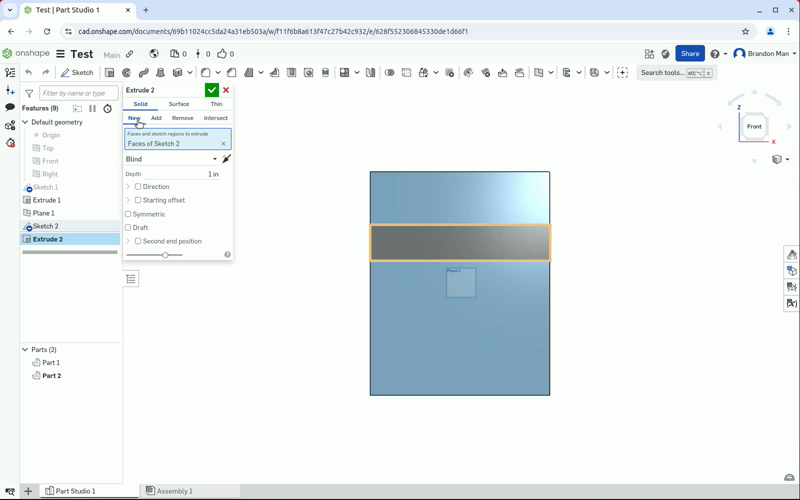
key(tab, 4)
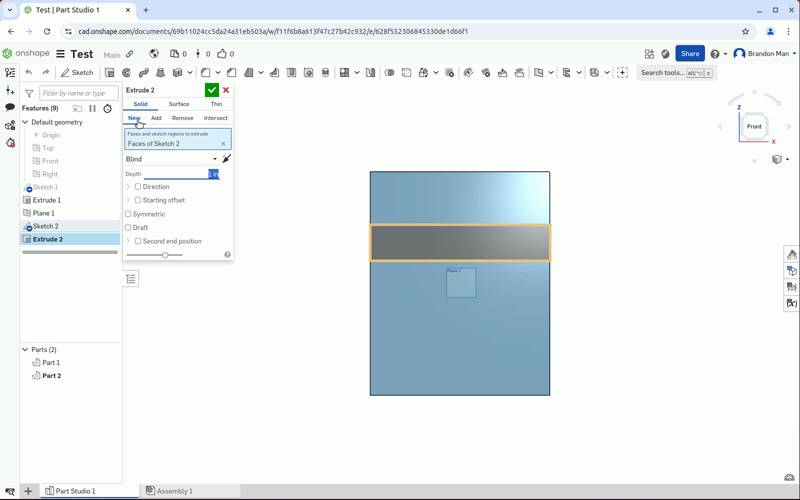
text(5.536)
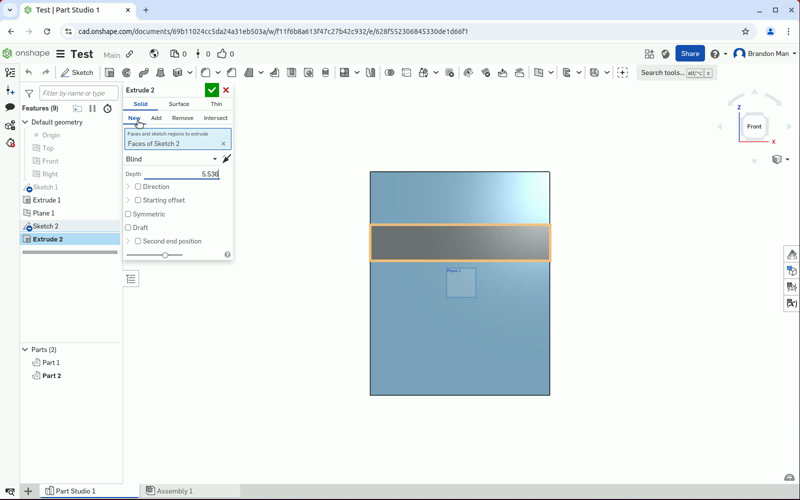
key(enter)
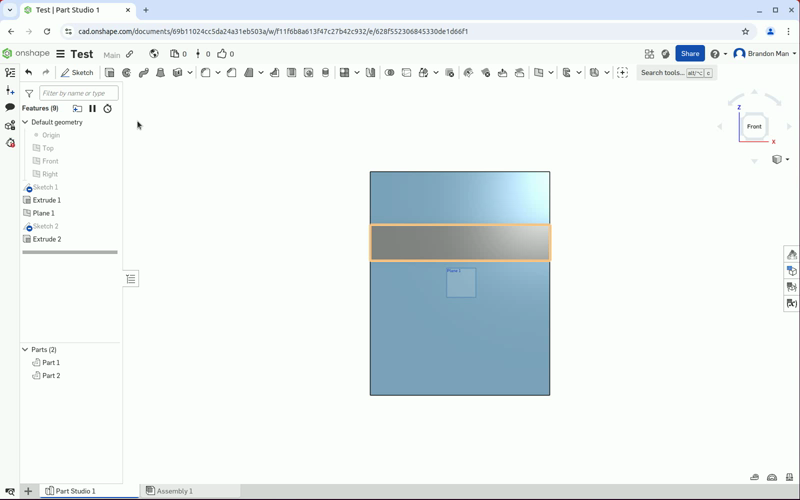
key(shift+h)
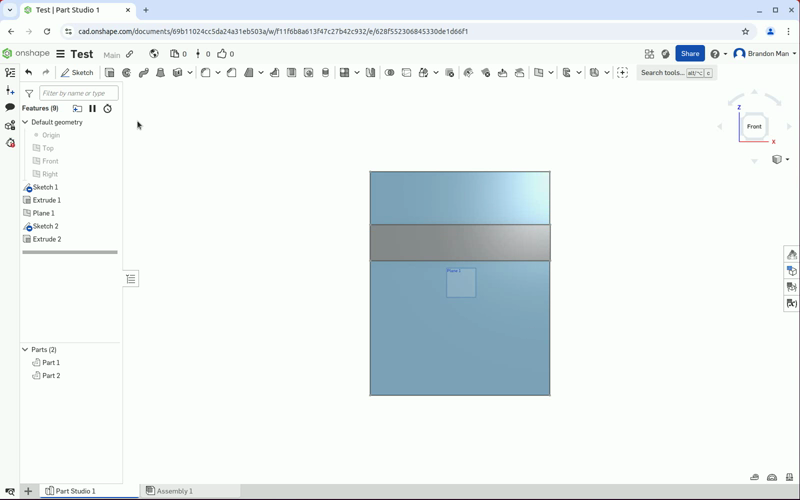
key(shift+h)
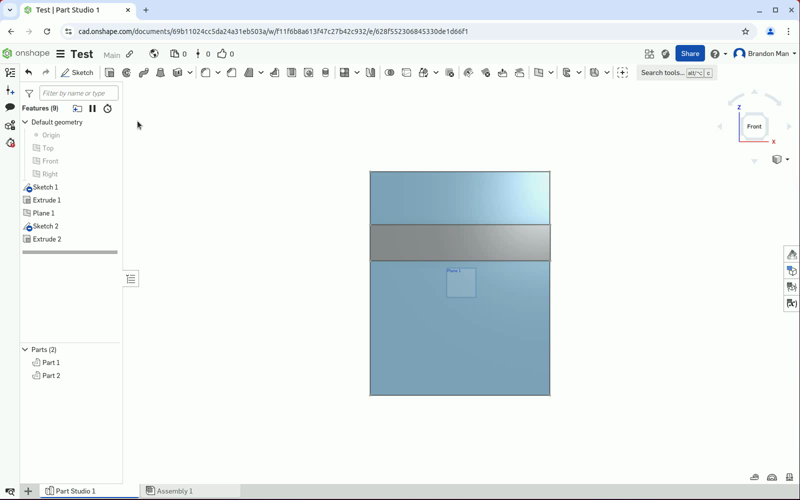
key(shift+7)
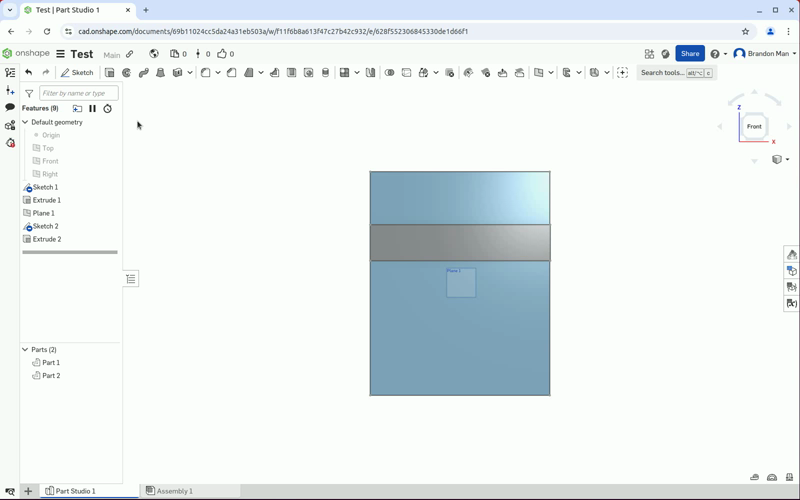
key(left, 2)
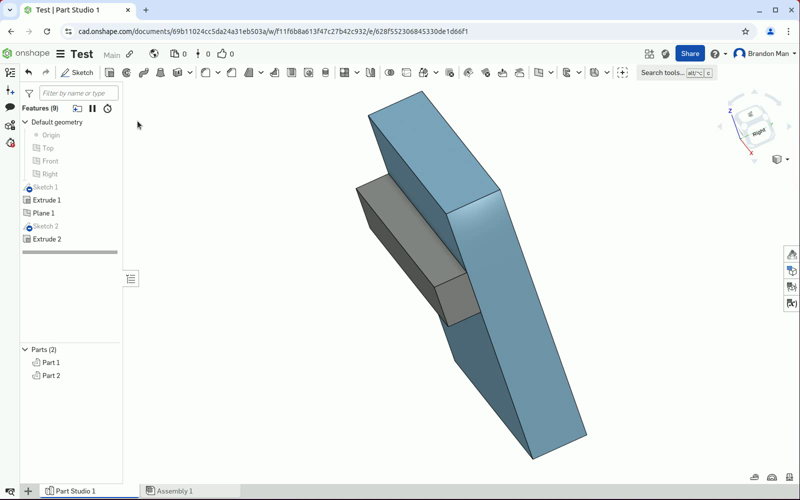
key(down, 2)
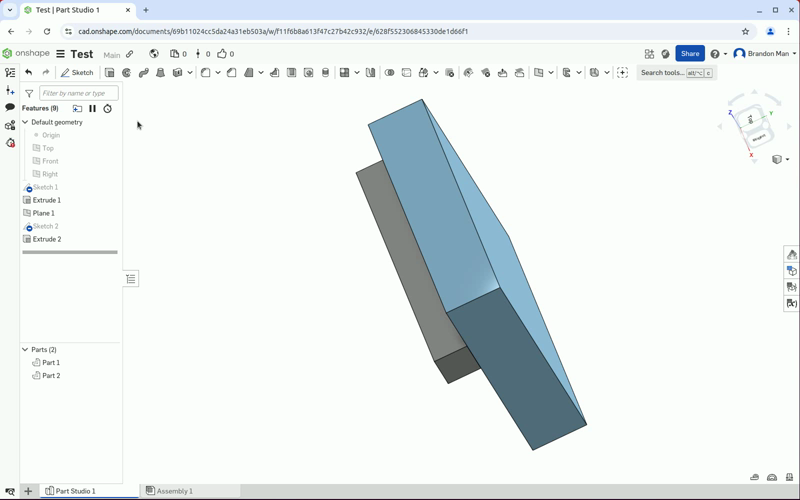
key(up, 2)
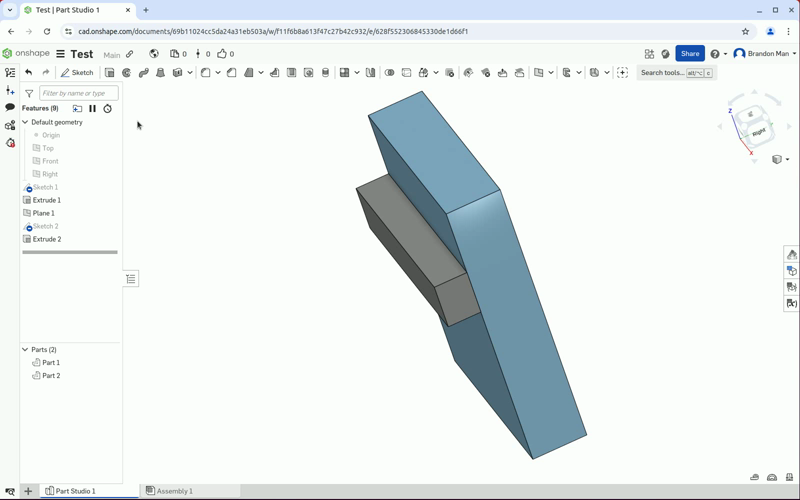
key(right, 2)
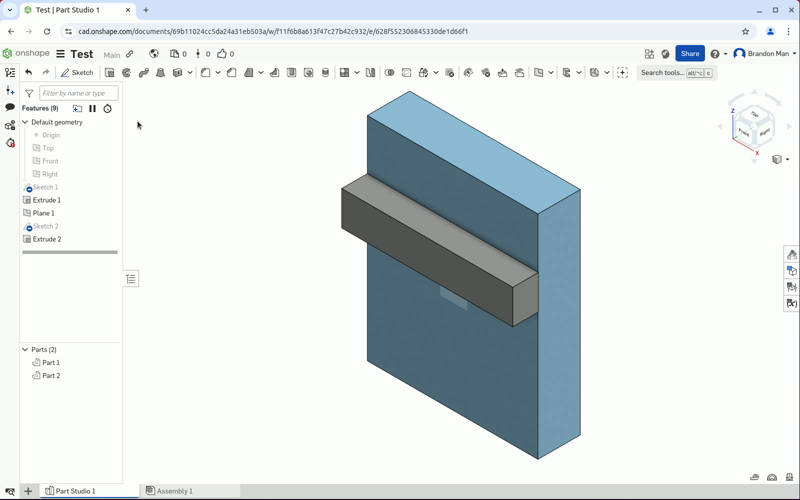
mouse_move(73, 189)
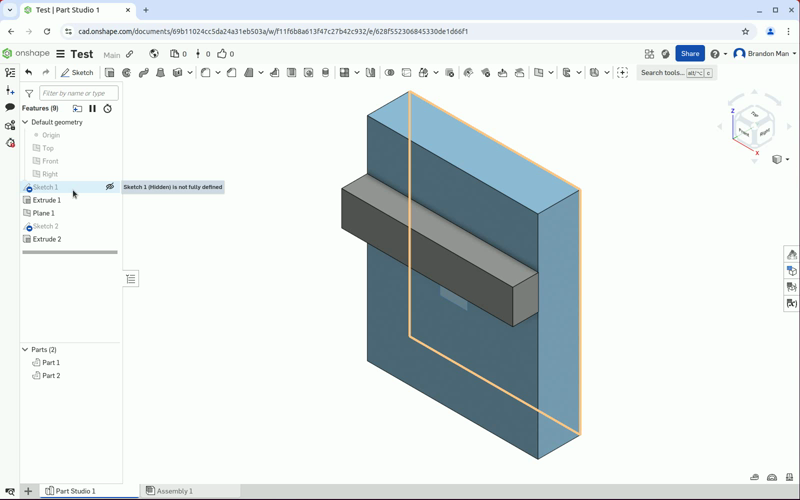
click(73, 189)